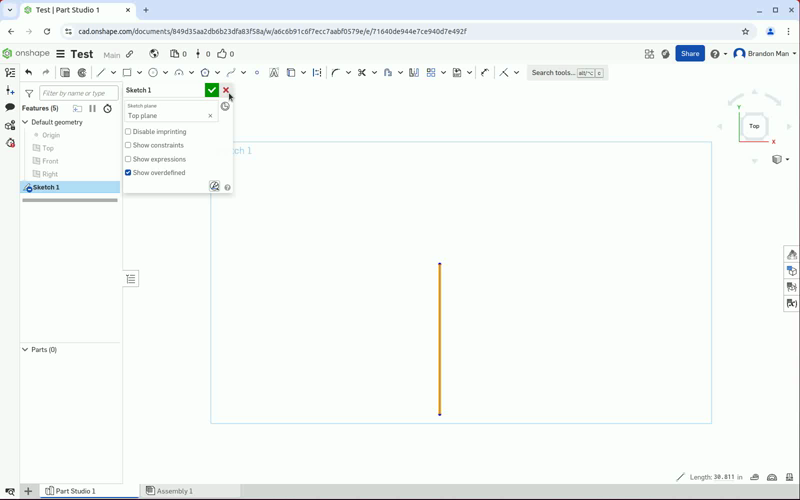
key(shift+h)
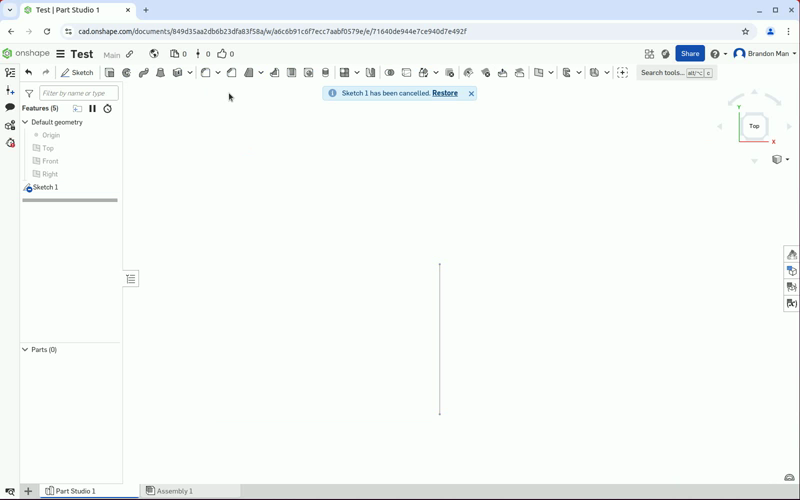
key(shift+s)
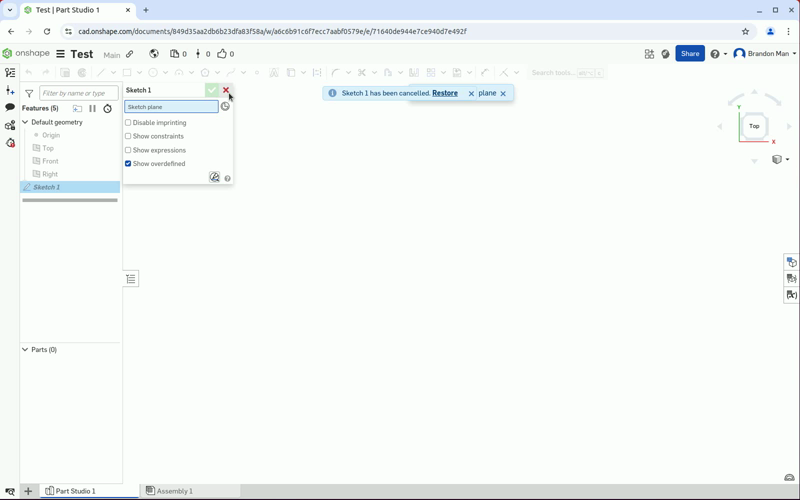
mouse_move(73, 150)
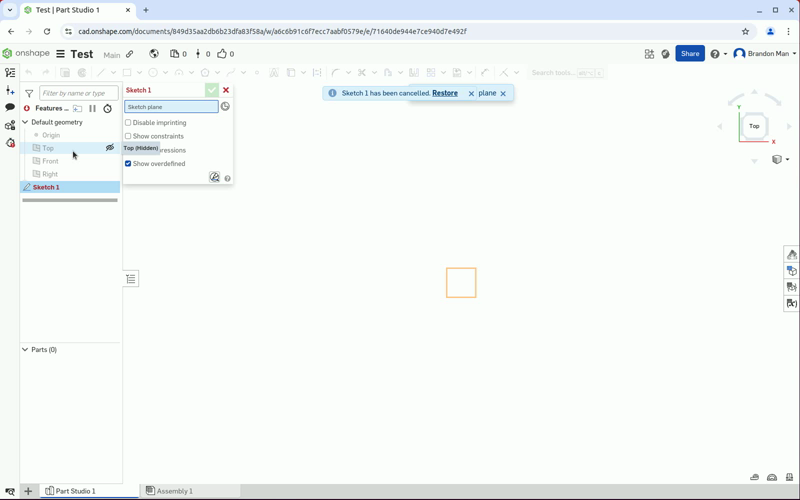
click(73, 150)
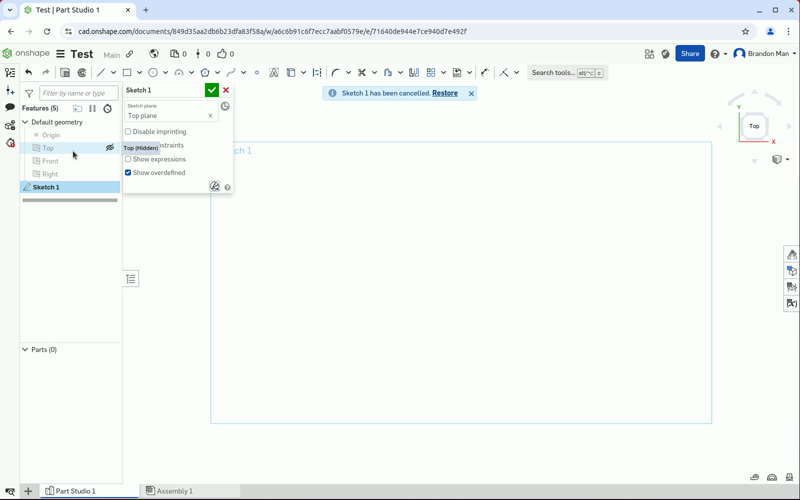
mouse_move(73, 352)
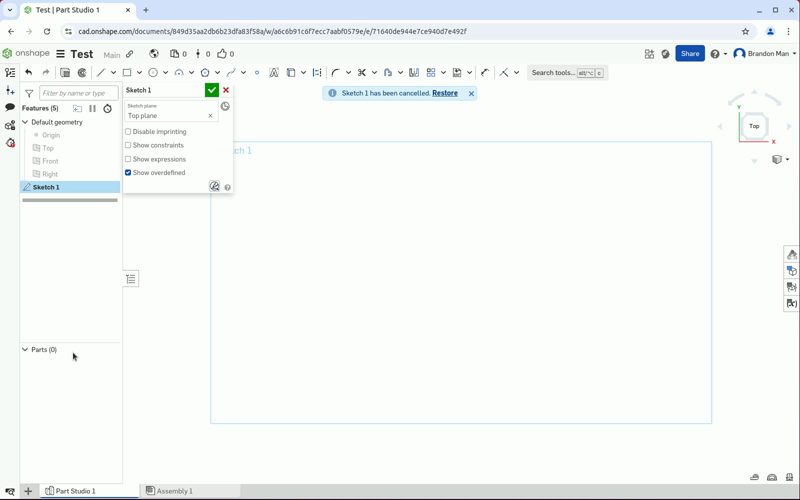
key(y)
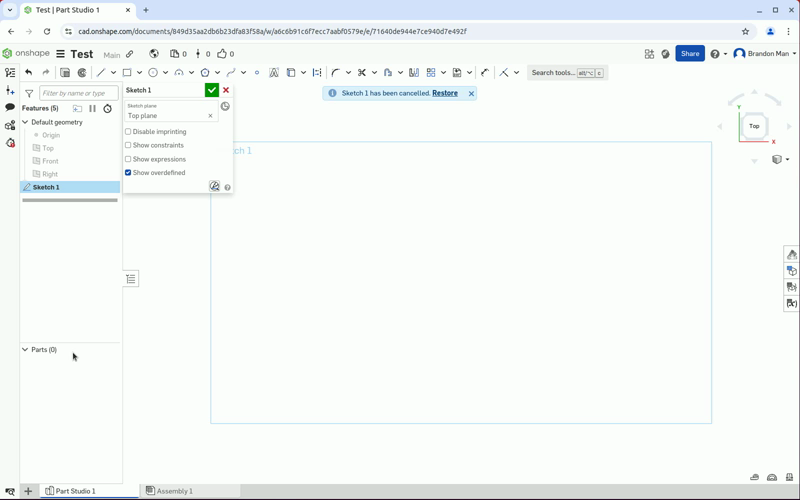
key(c)
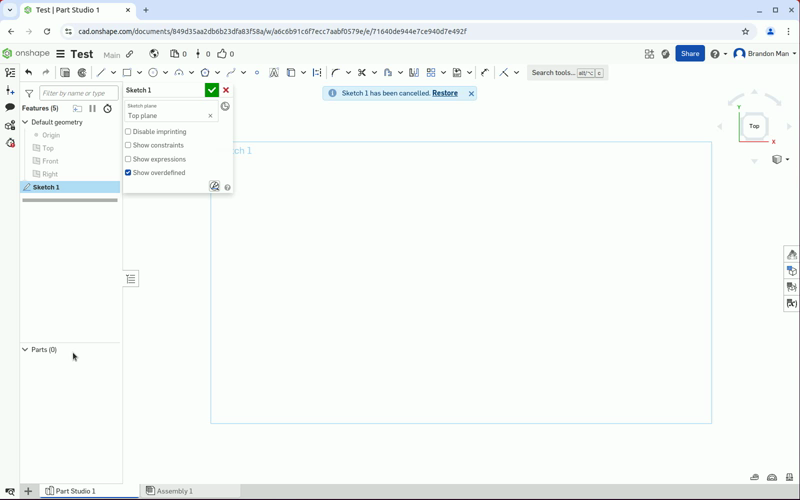
key_down(shift)
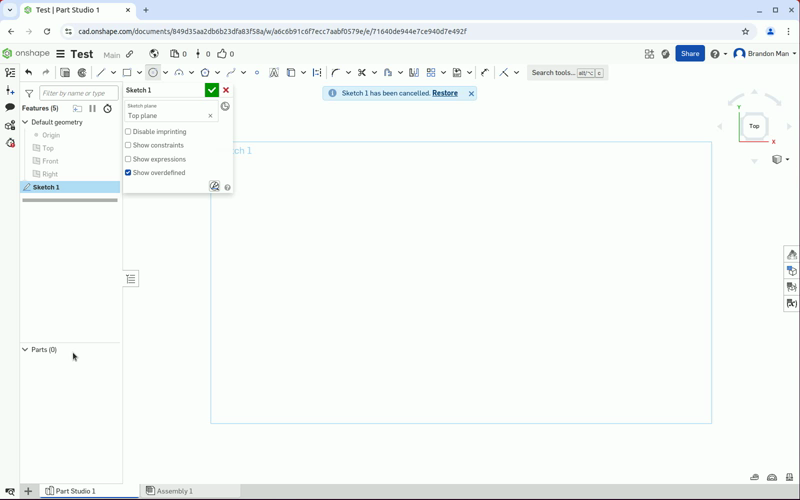
mouse_move(461, 282)
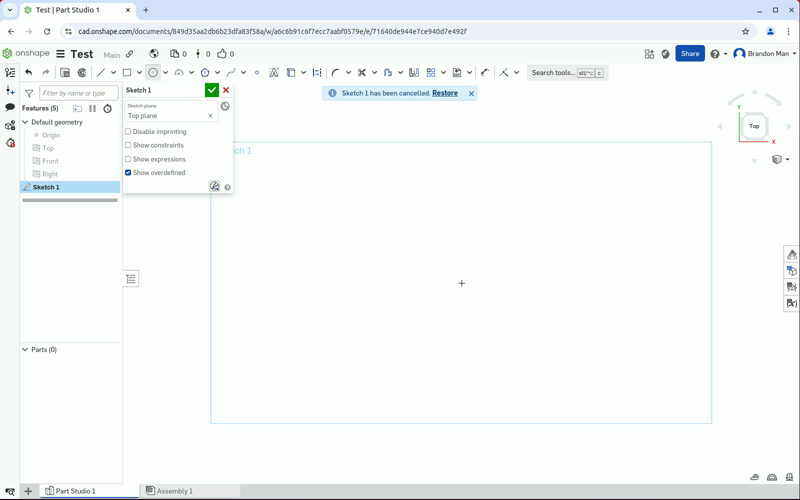
click(461, 282)
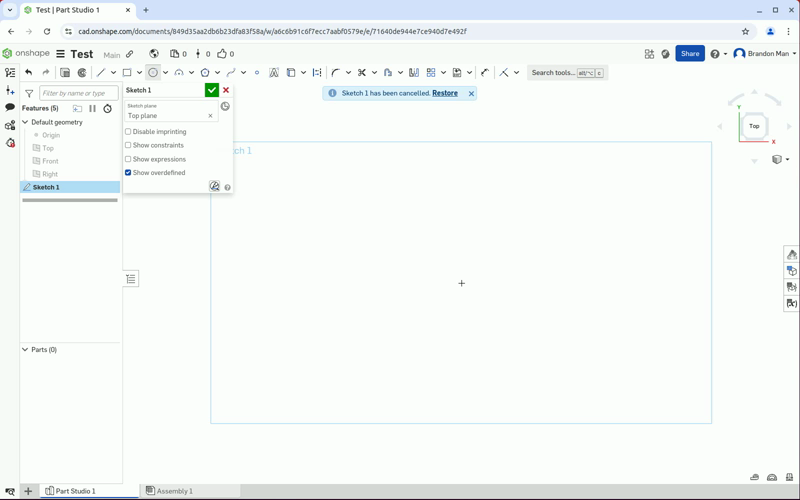
key_up(shift)
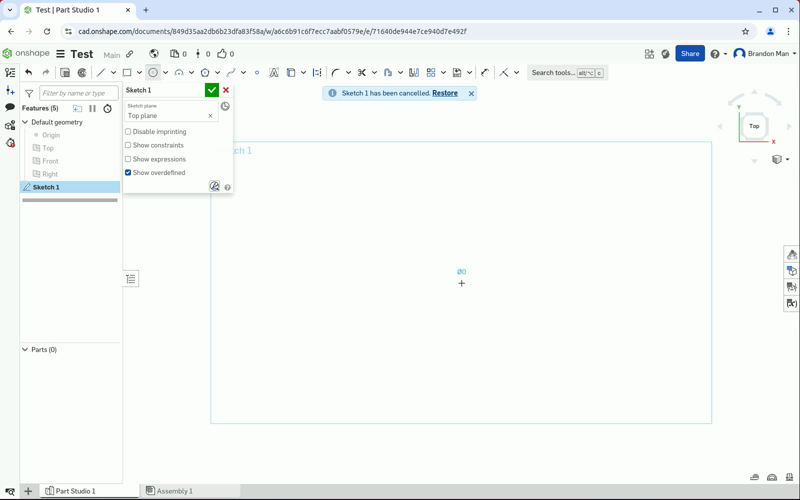
mouse_move(507, 282)
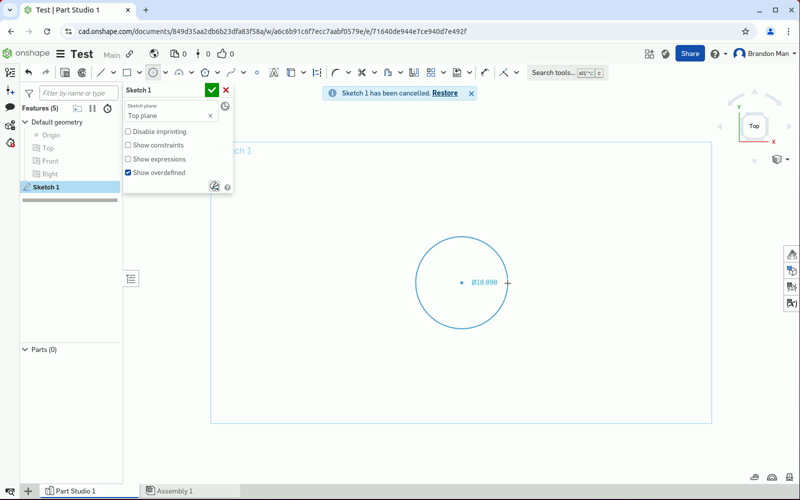
click(507, 282)
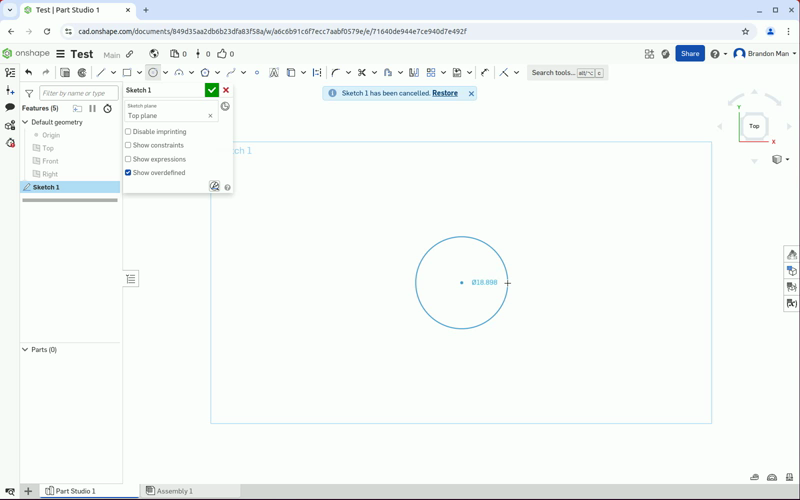
key(esc)
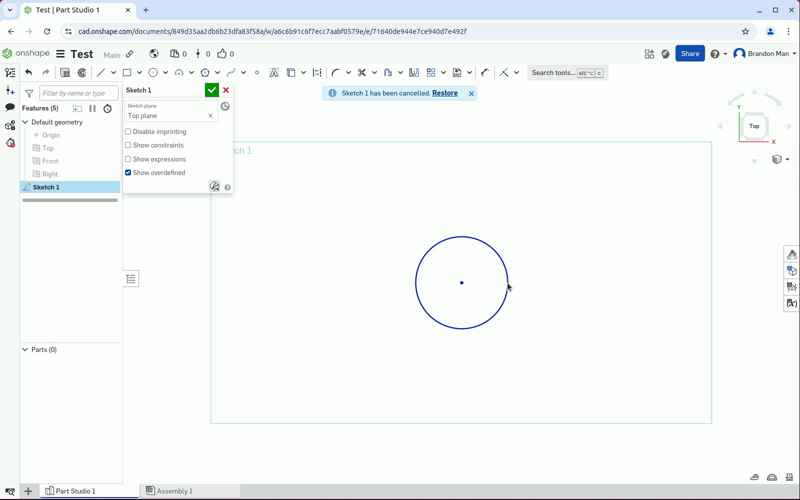
mouse_move(466, 269)
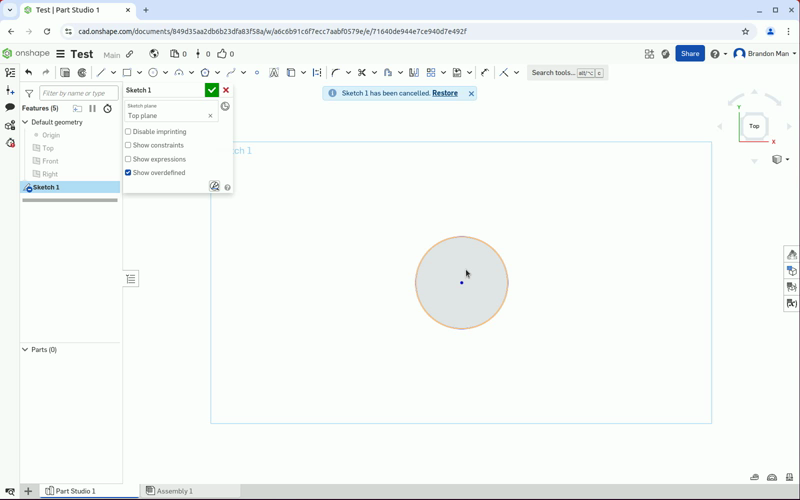
click(466, 269)
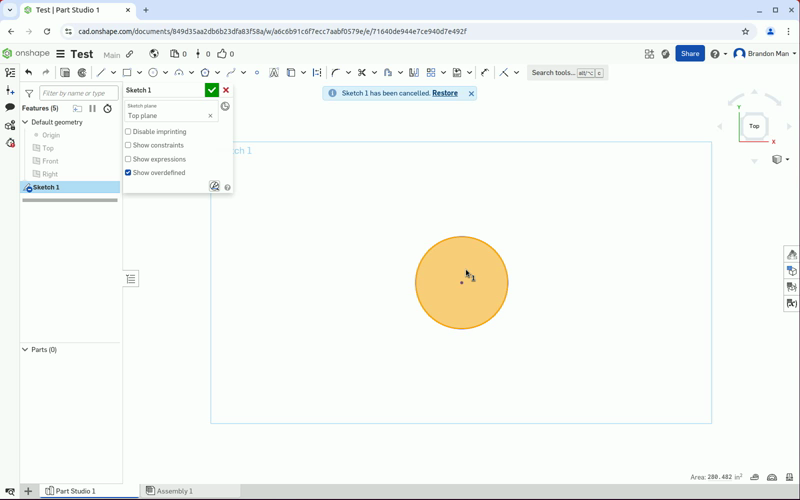
mouse_move(73, 352)
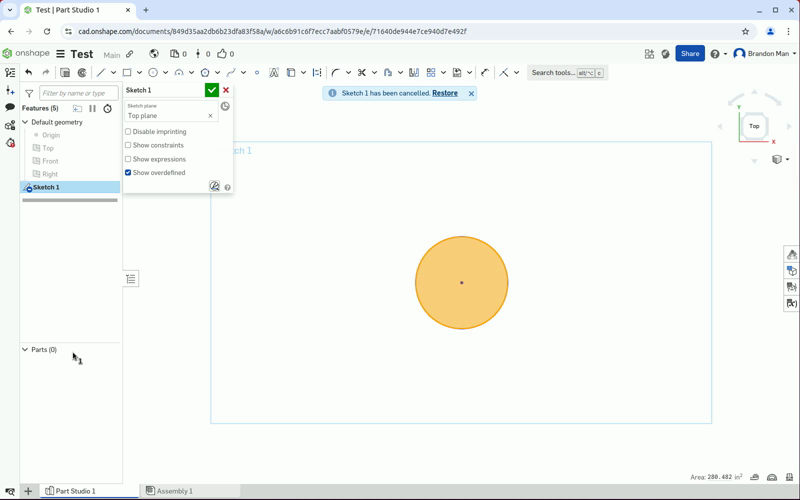
key(shift+y)
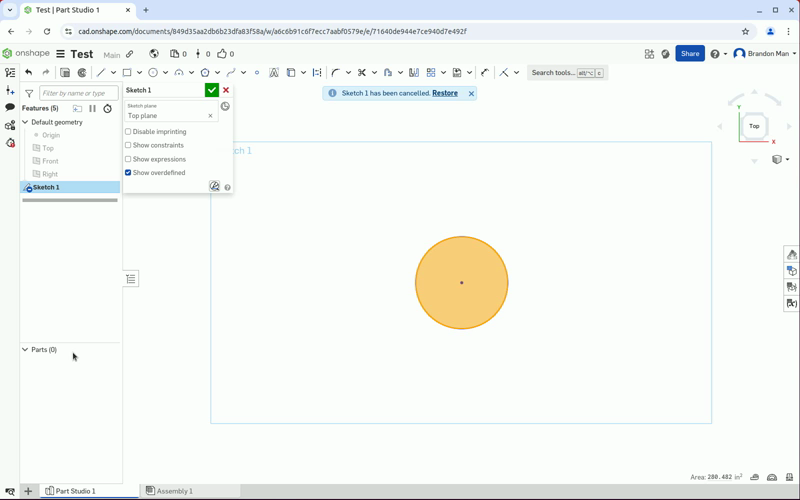
key(shift+e)
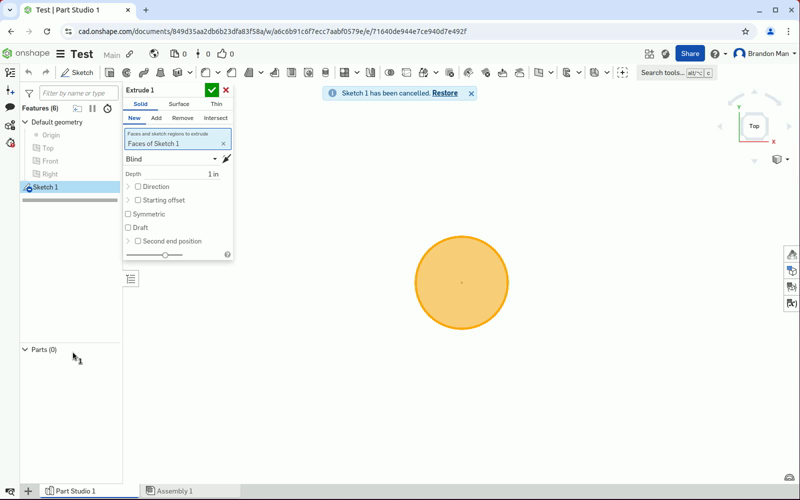
mouse_move(143, 106)
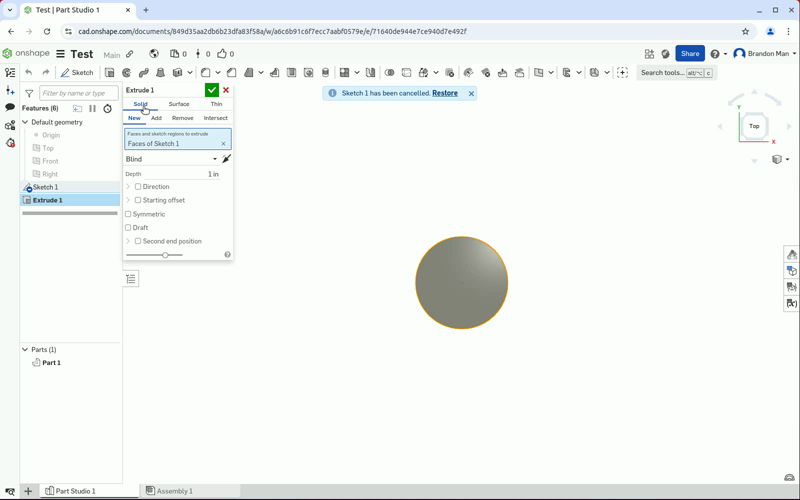
click(143, 106)
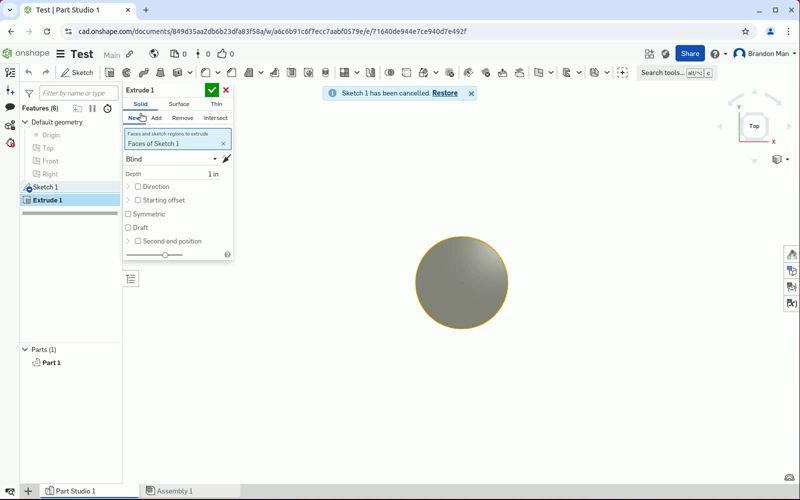
mouse_move(137, 120)
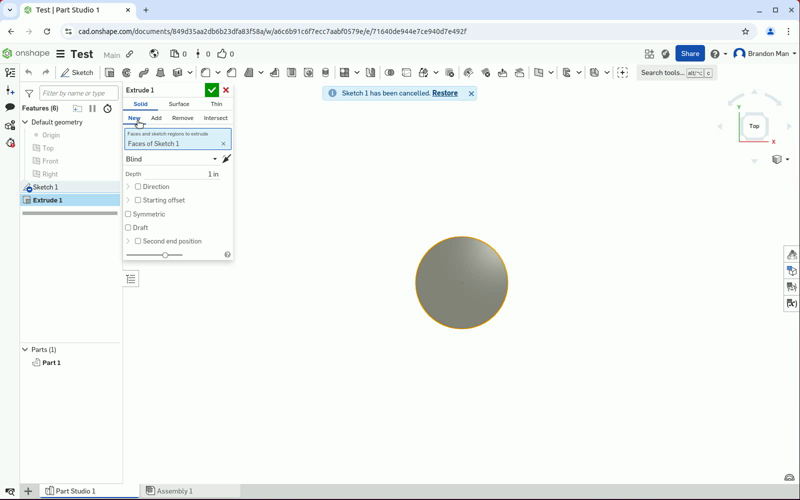
click(137, 120)
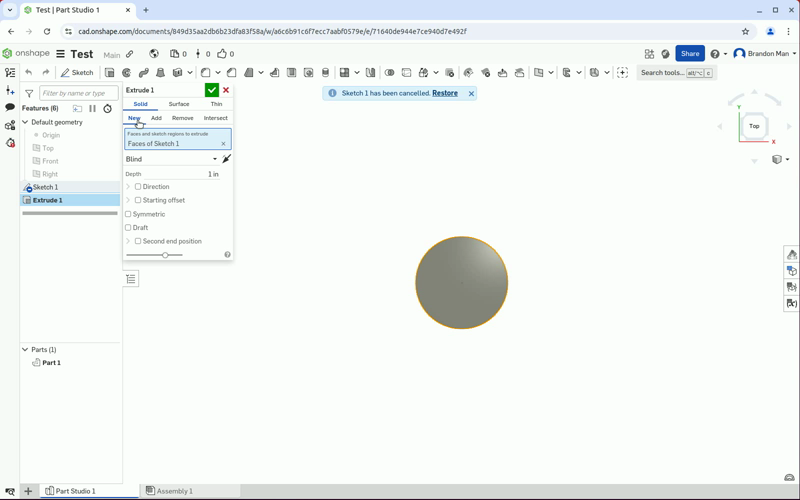
key(tab, 4)
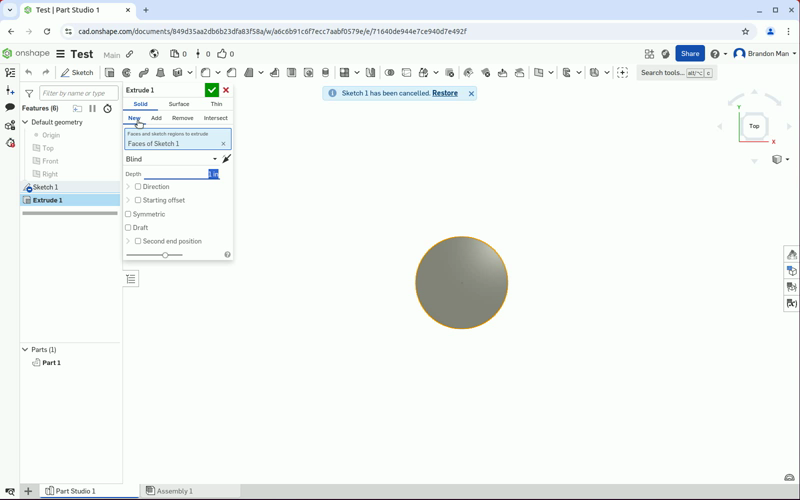
text(46.216)
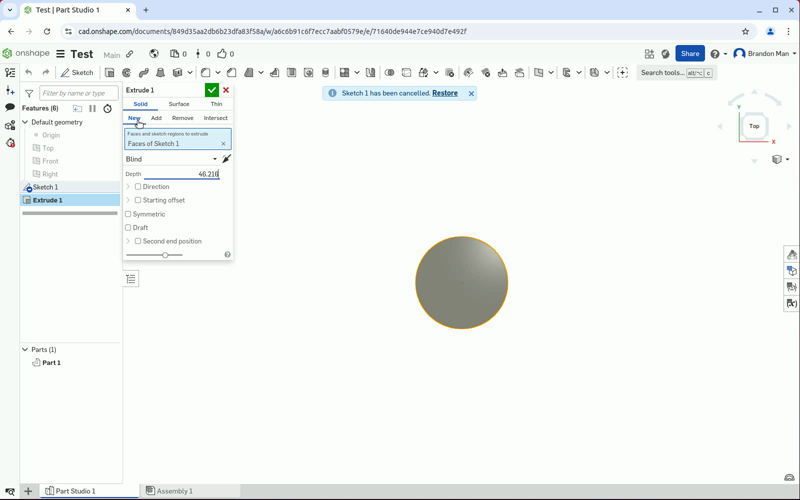
key(tab, 3)
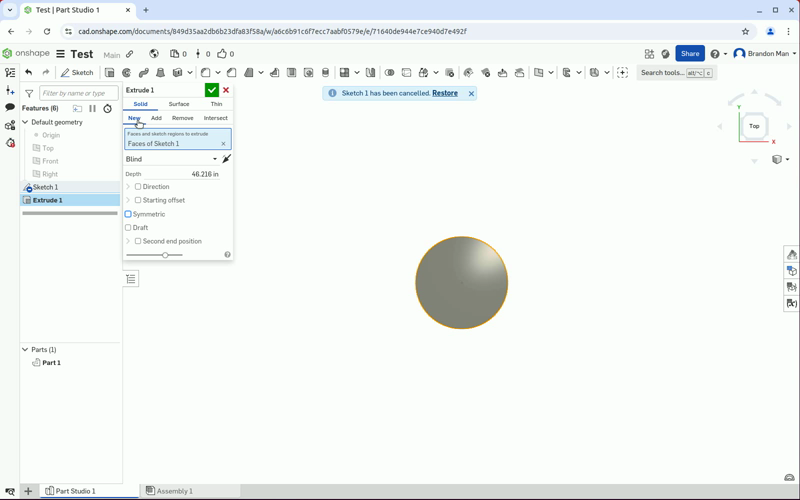
key(space)
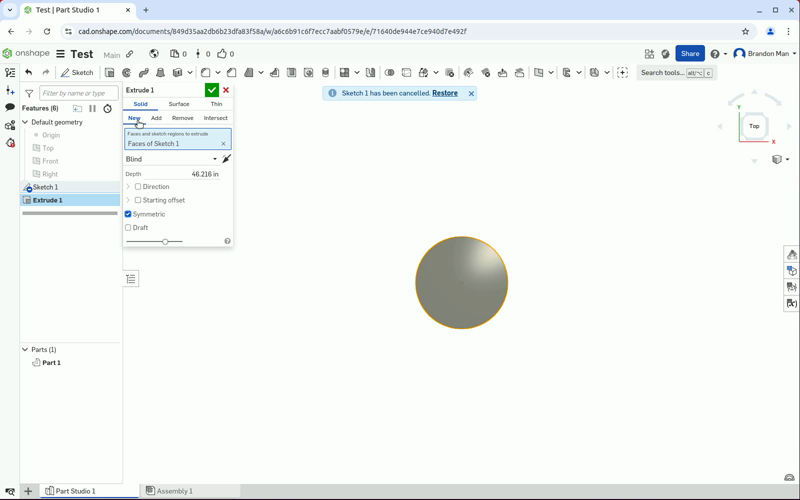
key(enter)
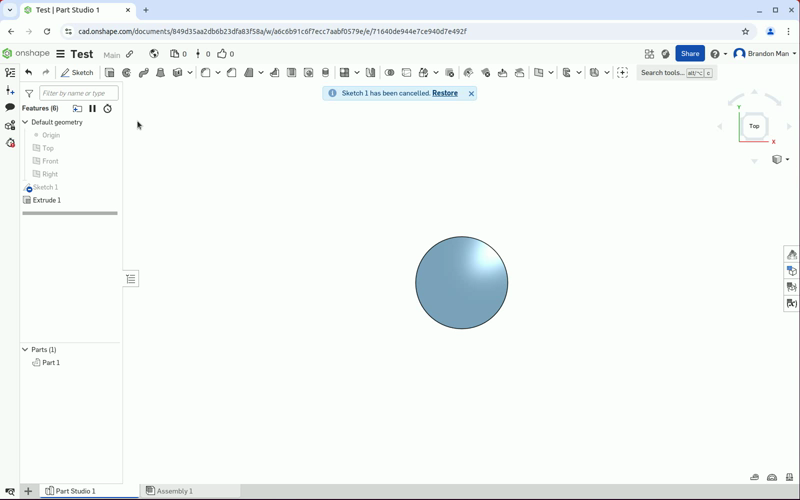
key(shift+h)
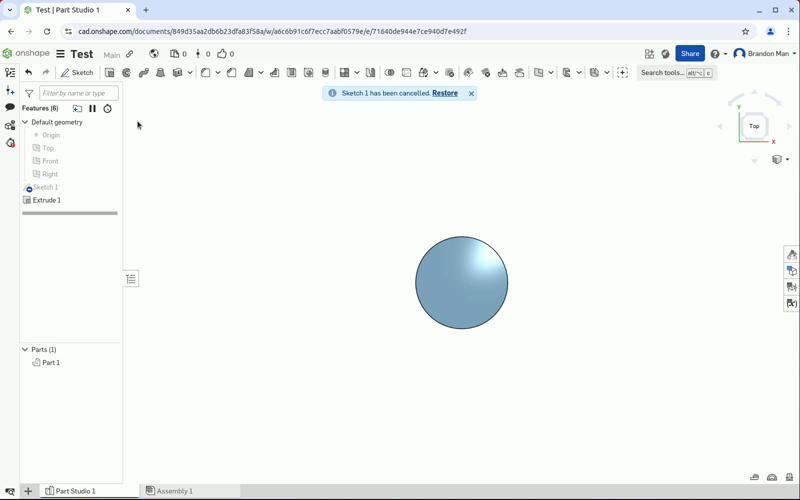
key(shift+h)
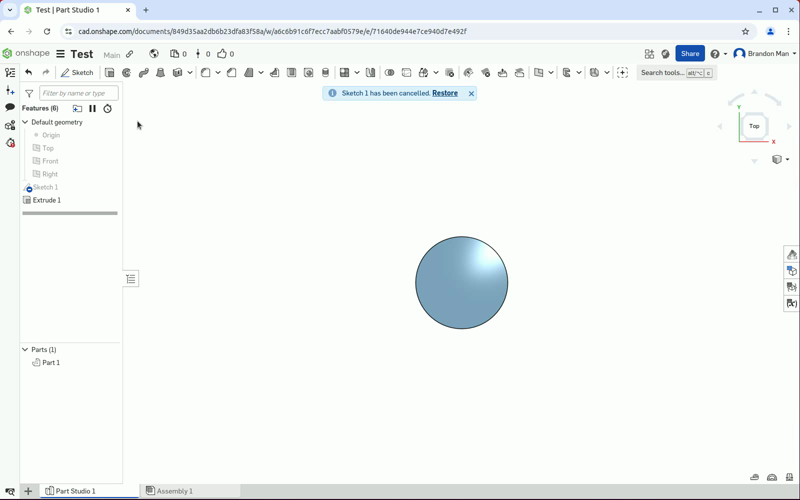
mouse_move(73, 189)
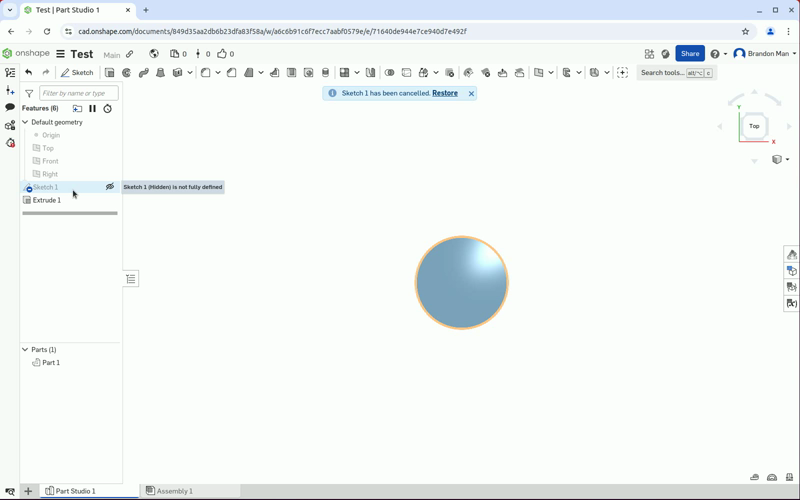
click(73, 189)
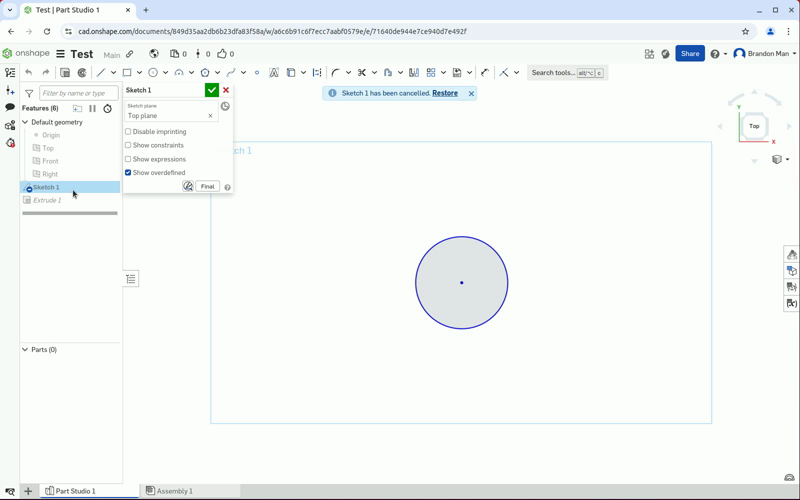
mouse_move(229, 92)
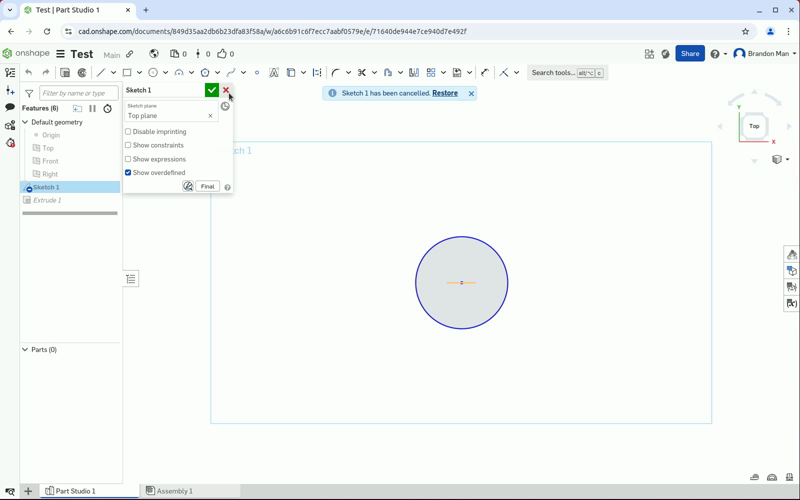
click(229, 92)
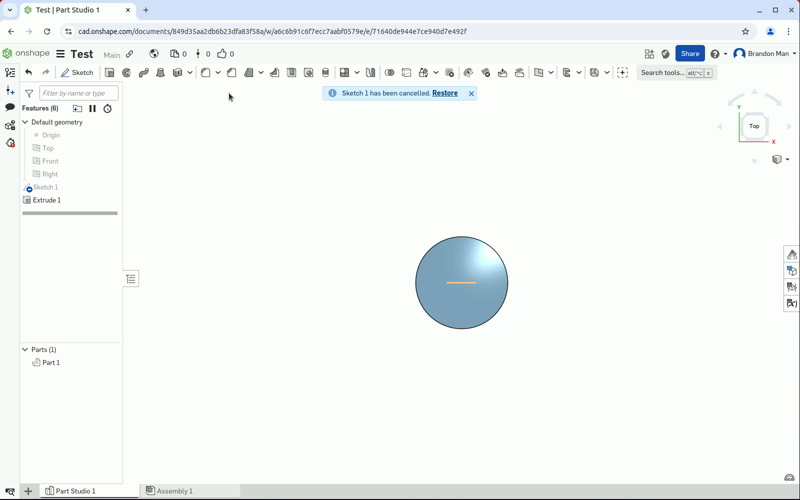
mouse_move(73, 352)
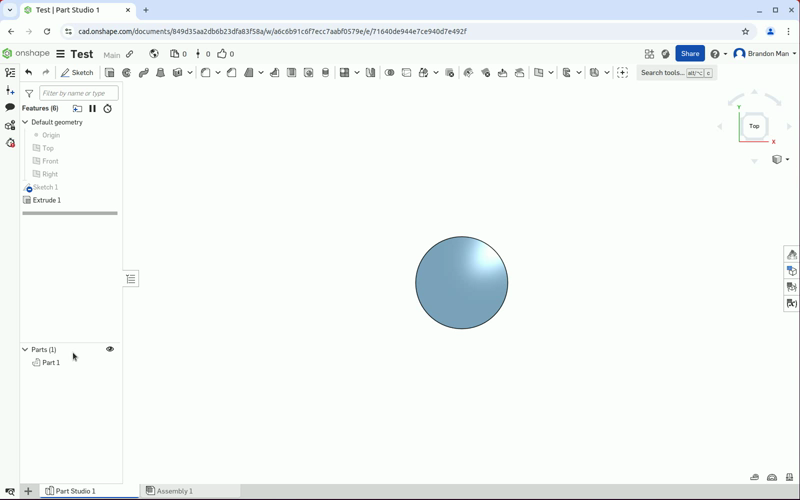
key(y)
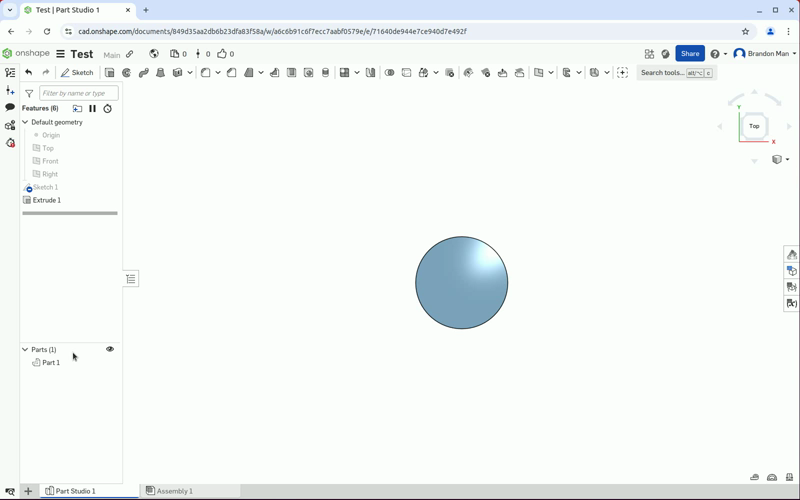
key(shift+p)
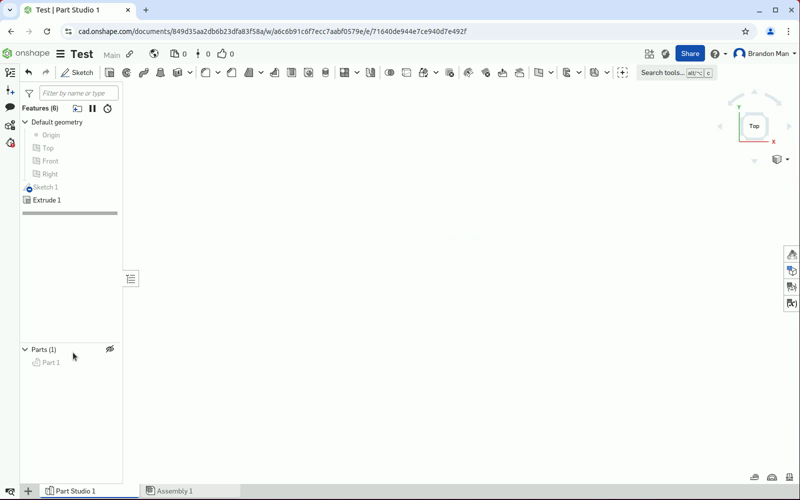
key(space)
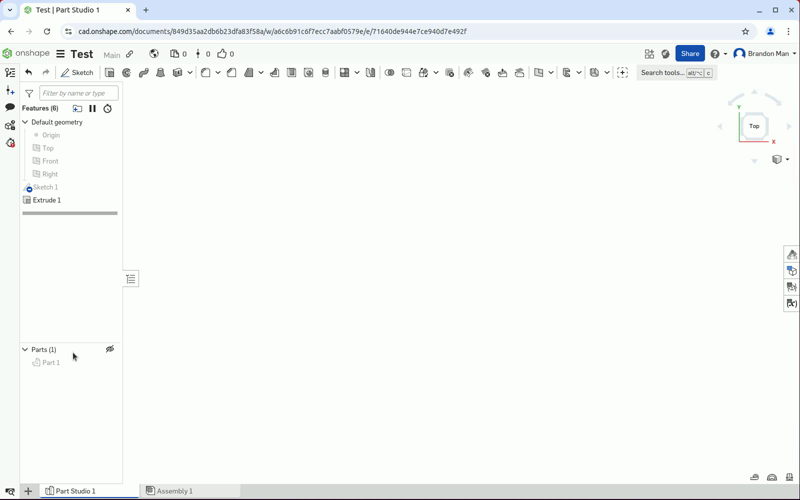
key_down(shift)
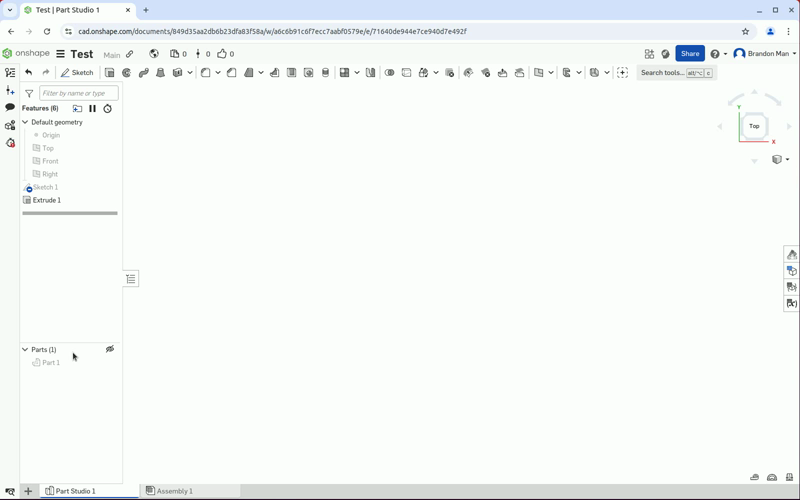
key(up)
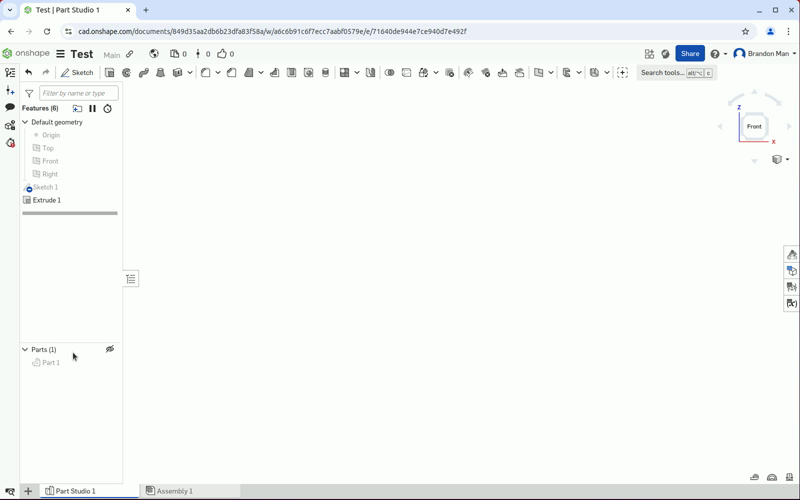
key_up(shift)
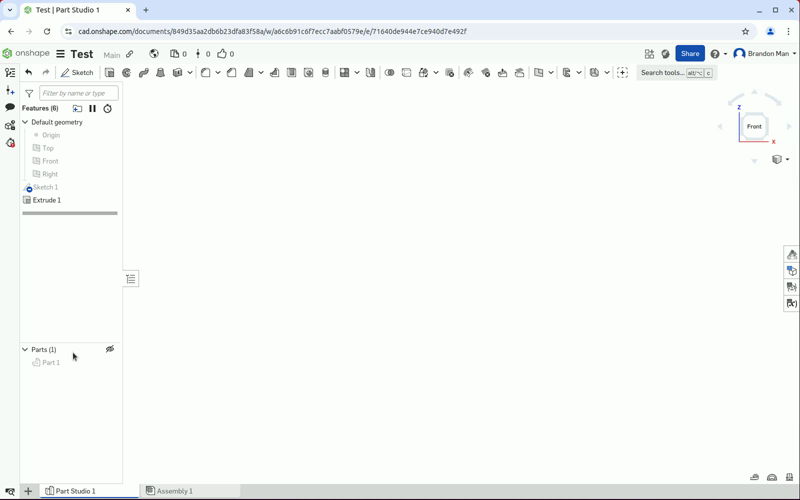
mouse_move(73, 352)
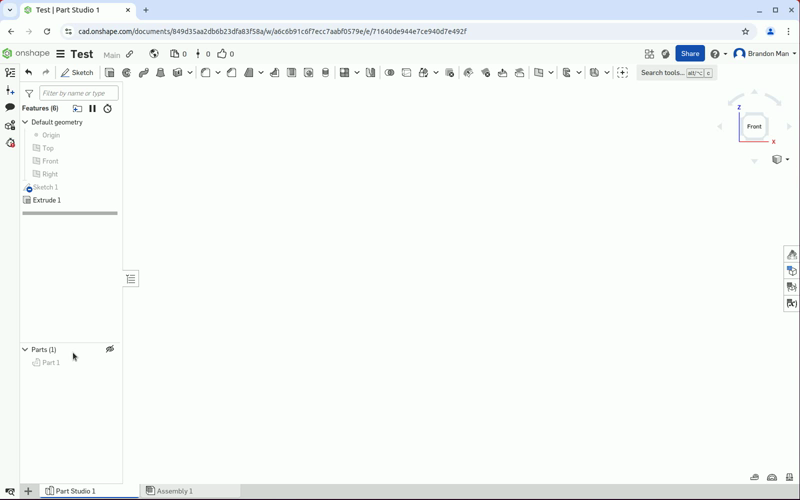
key(shift+y)
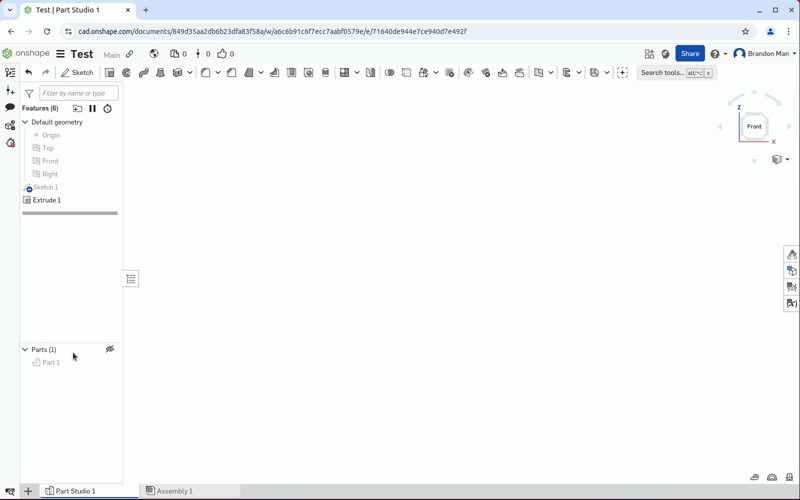
key(shift+s)
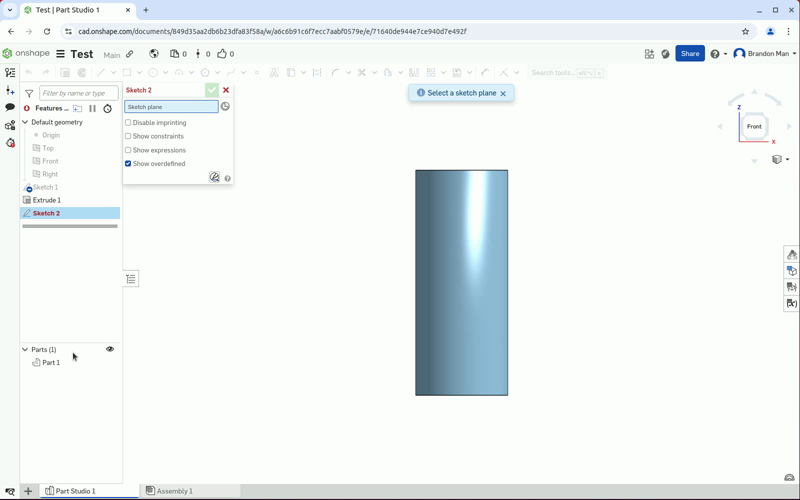
mouse_move(73, 163)
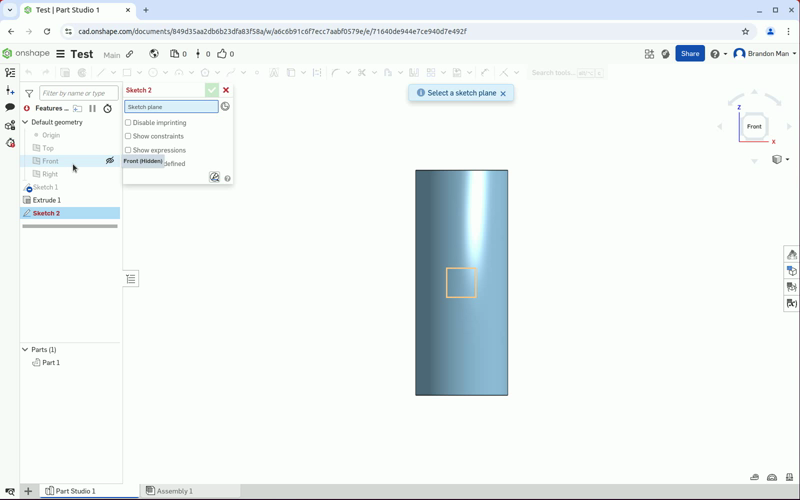
click(73, 163)
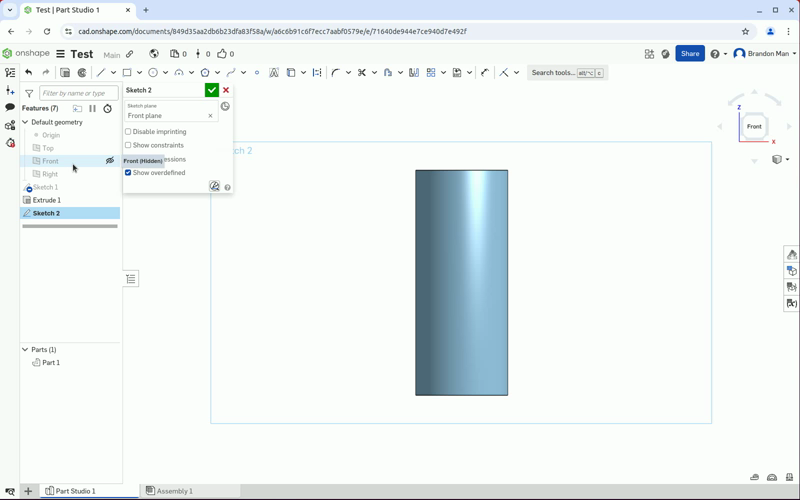
mouse_move(73, 352)
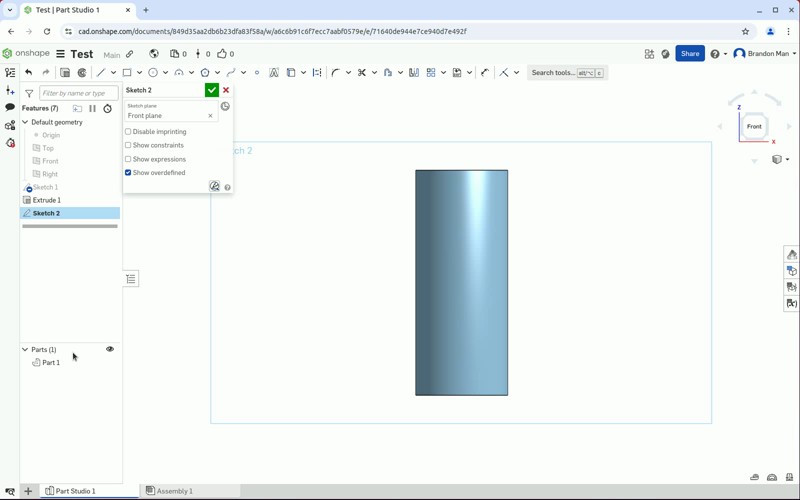
key(y)
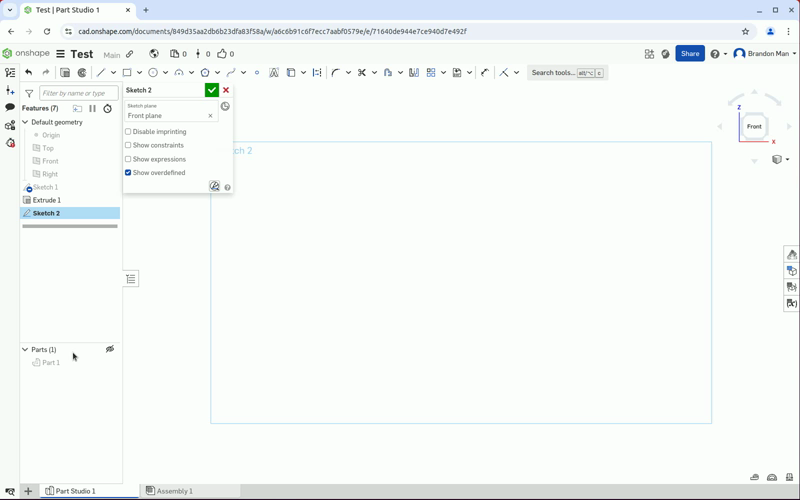
key(l)
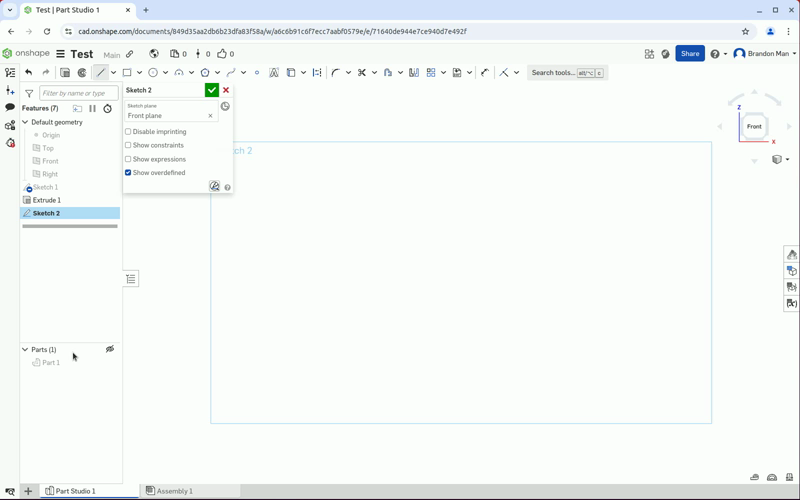
key_down(shift)
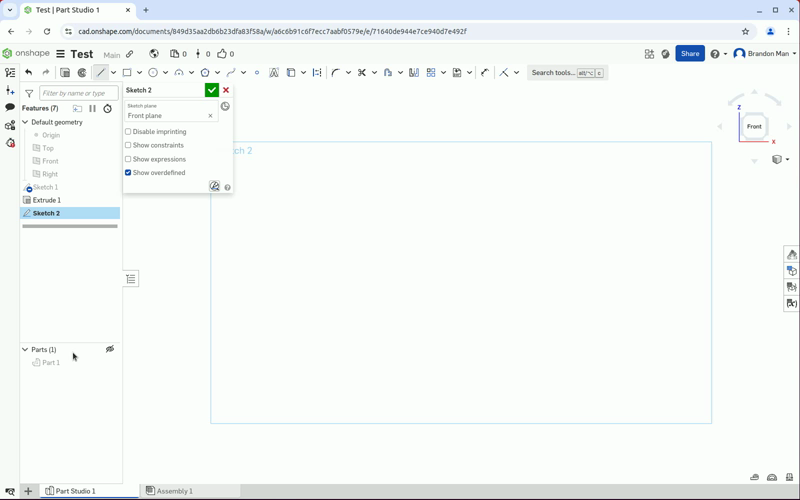
mouse_move(470, 213)
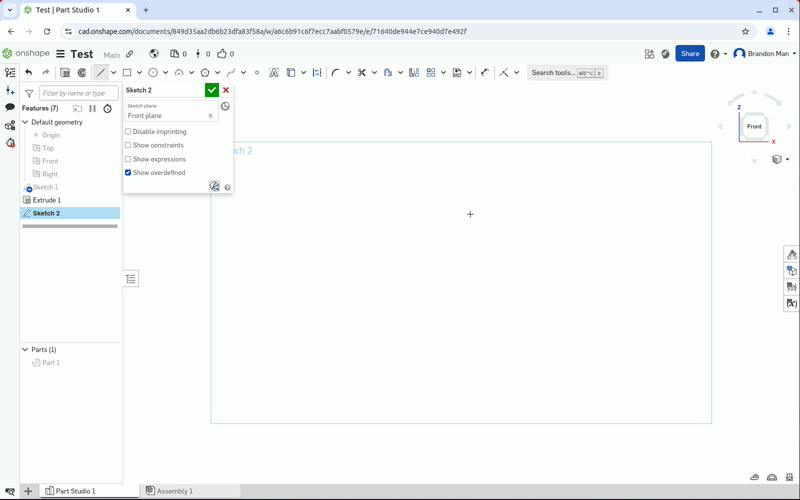
click(470, 213)
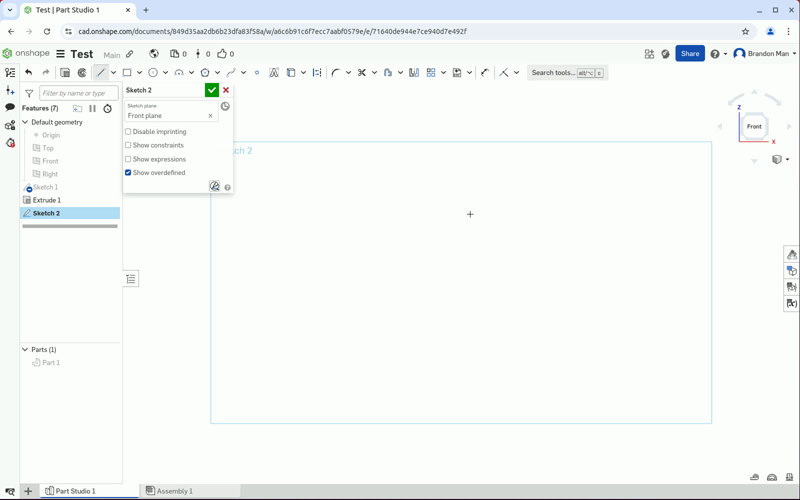
key_up(shift)
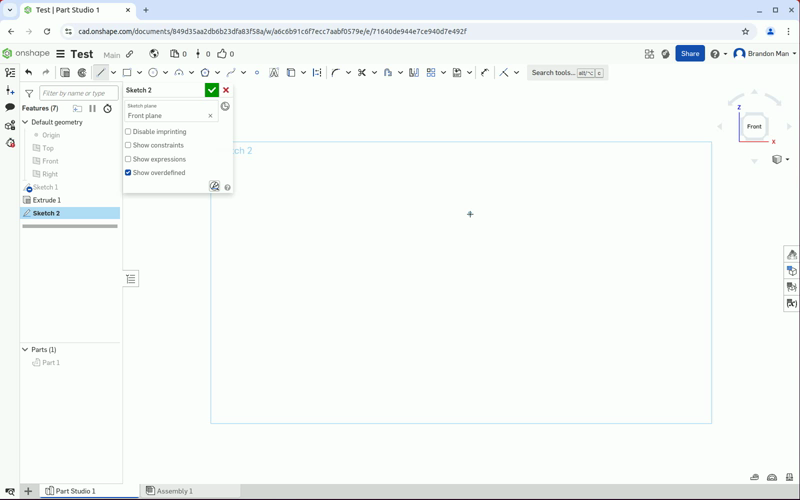
key_down(shift)
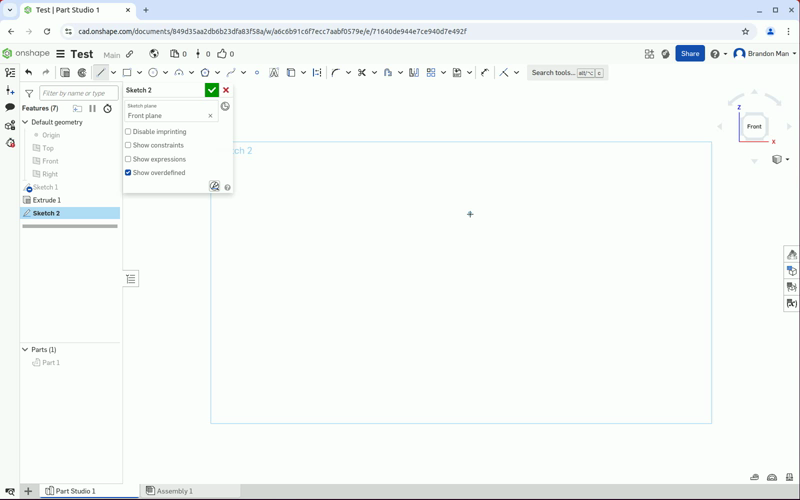
mouse_move(500, 213)
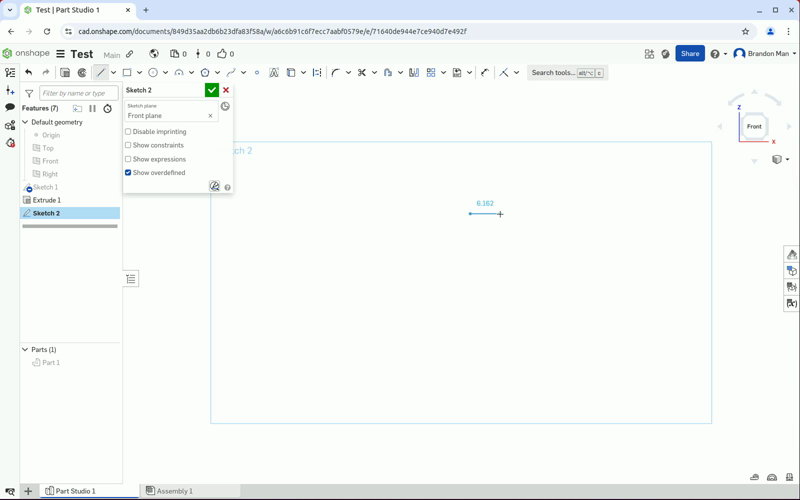
mouse_move(505, 213)
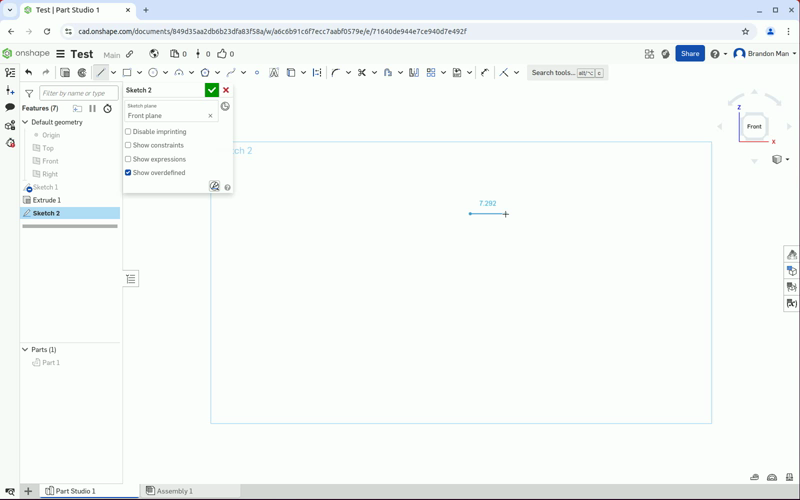
click(505, 213)
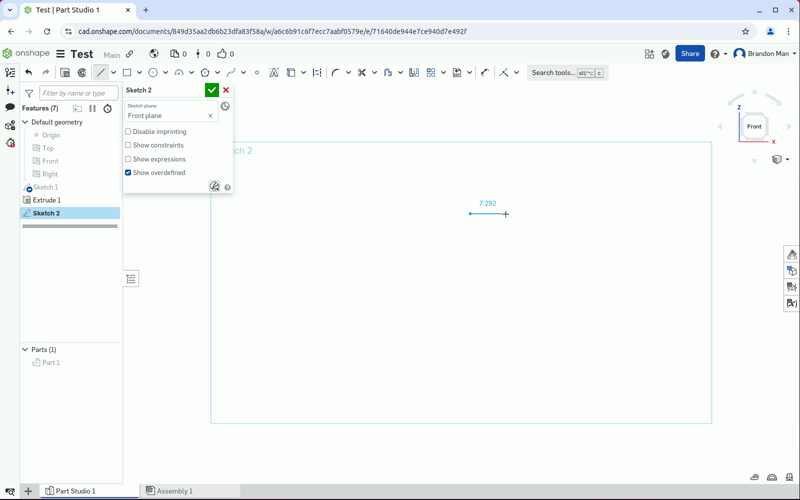
key_up(shift)
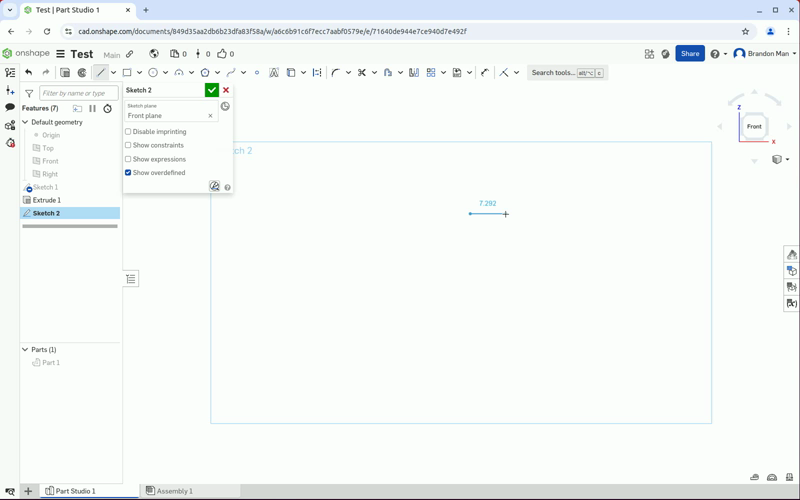
key_down(shift)
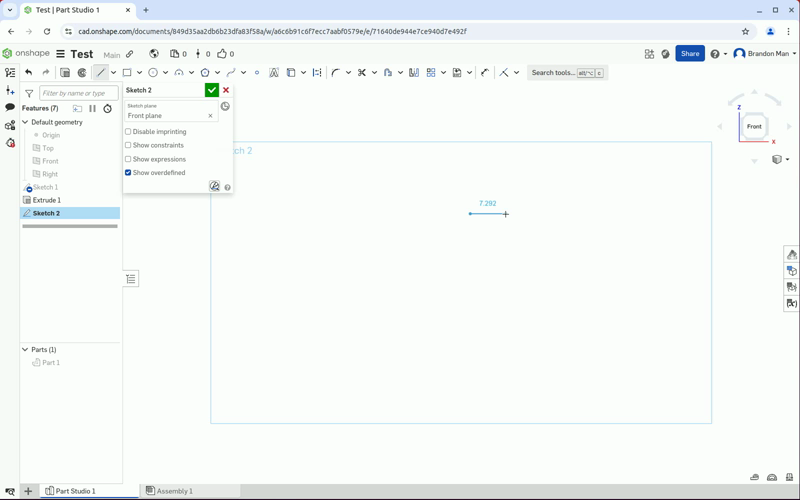
mouse_move(535, 213)
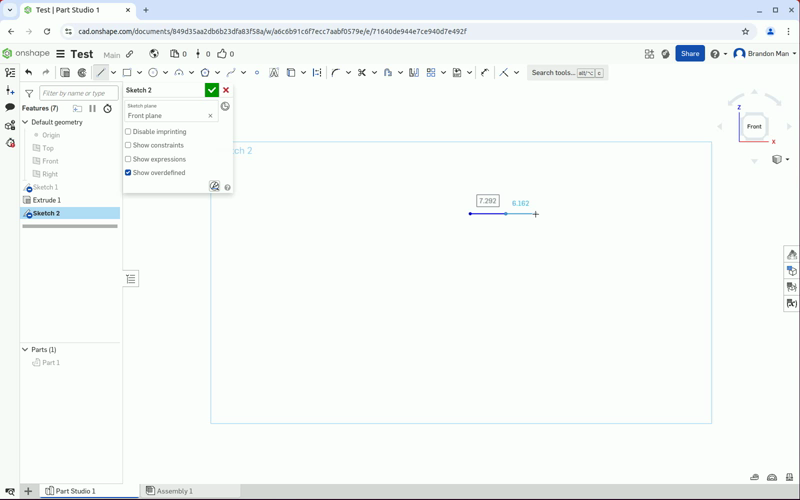
mouse_move(505, 169)
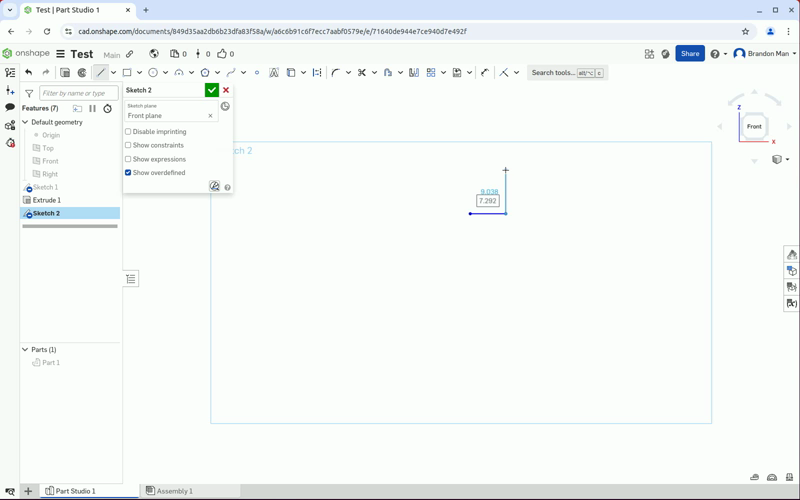
click(505, 169)
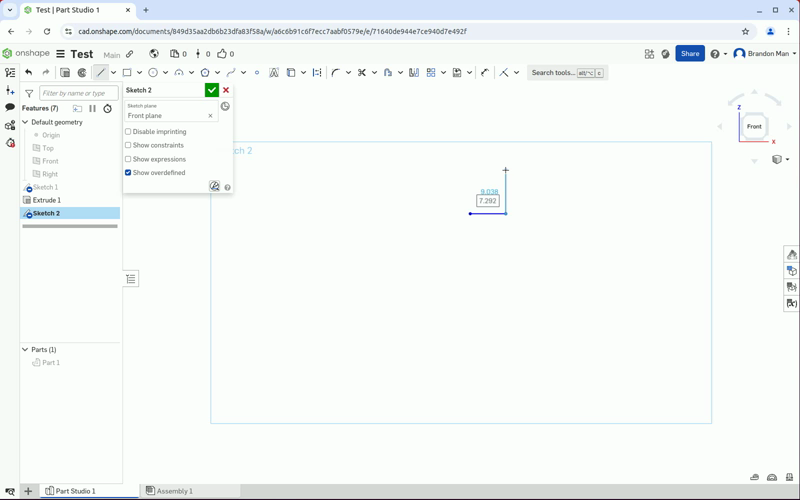
key_up(shift)
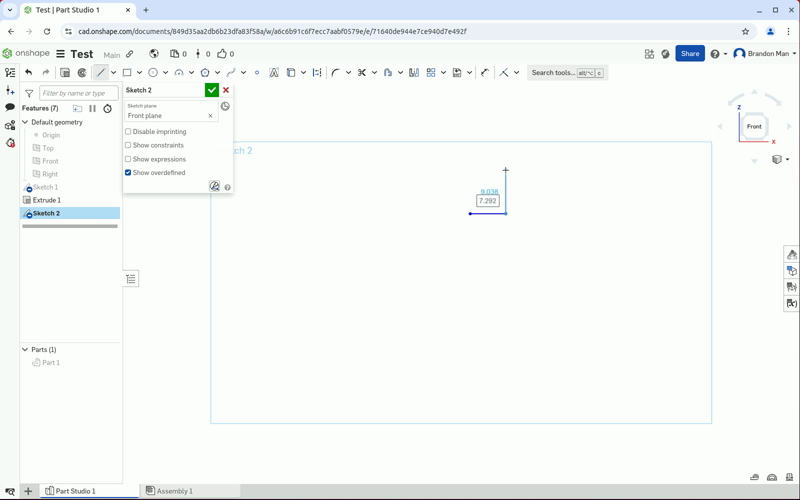
key_down(shift)
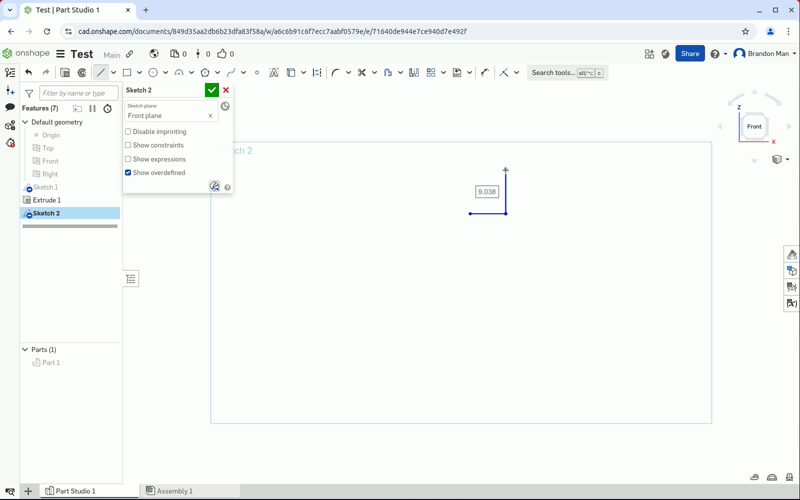
mouse_move(535, 169)
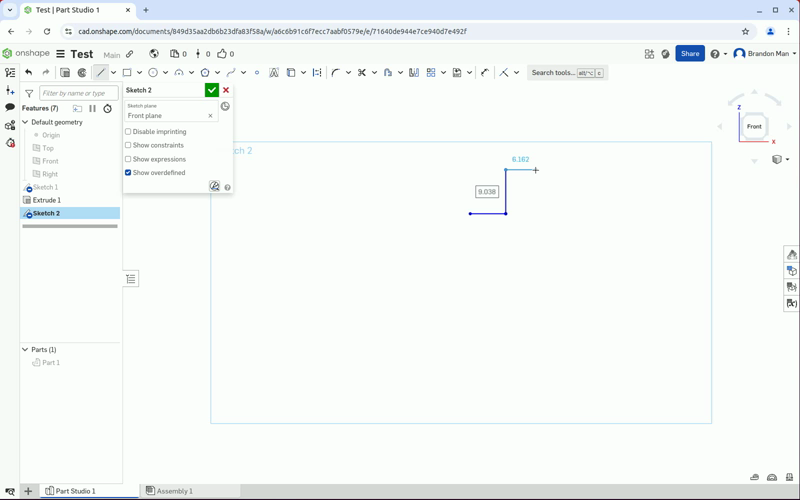
mouse_move(470, 169)
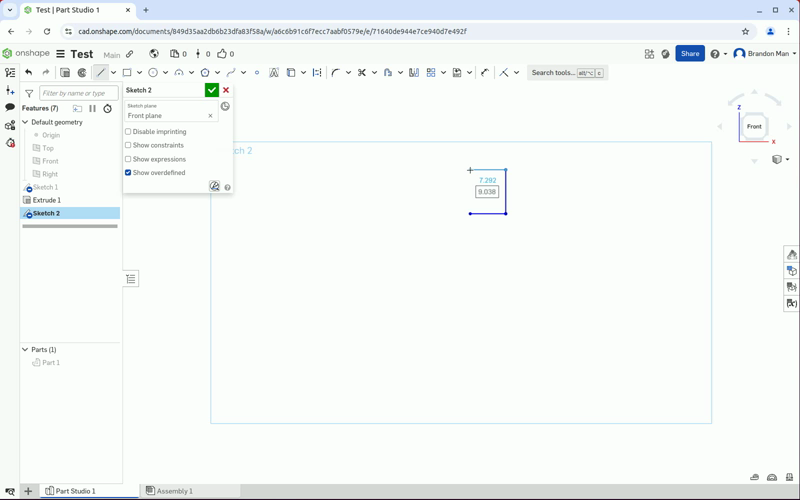
click(470, 169)
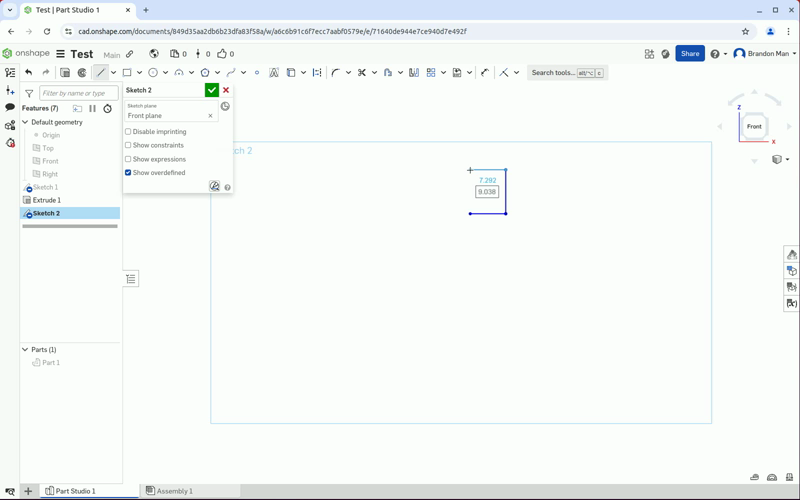
key_up(shift)
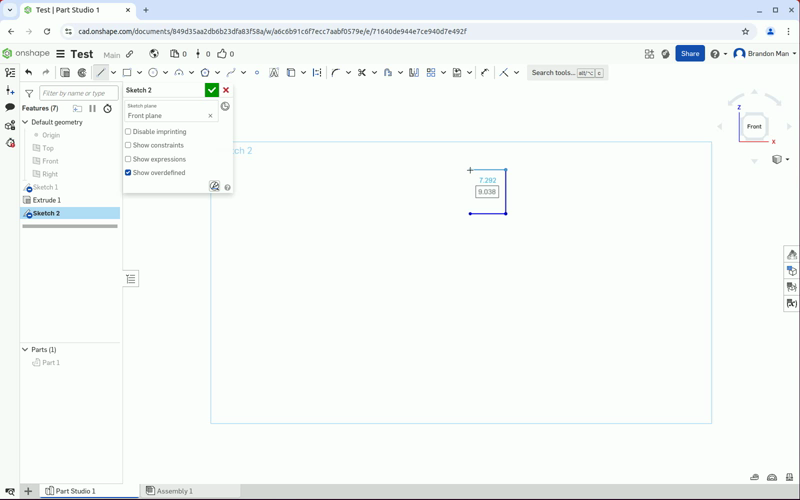
mouse_move(500, 169)
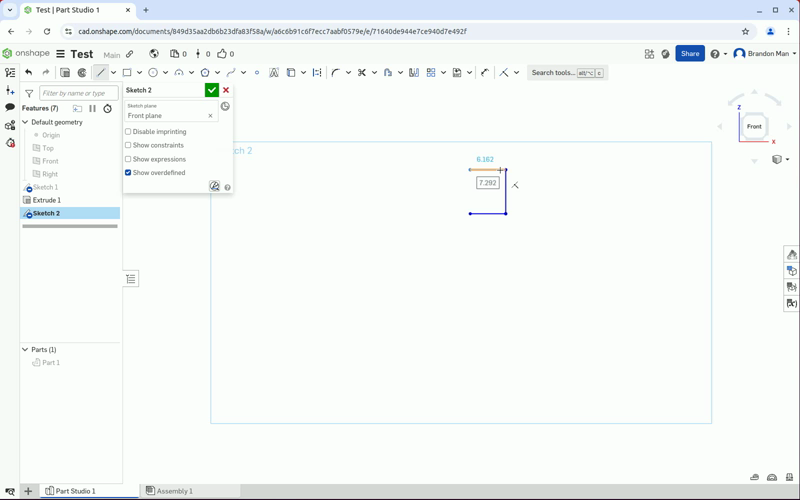
key_down(shift)
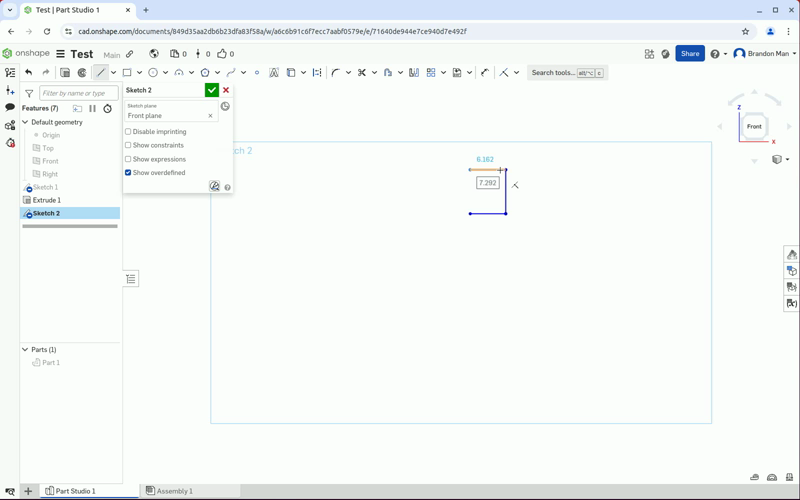
mouse_move(470, 213)
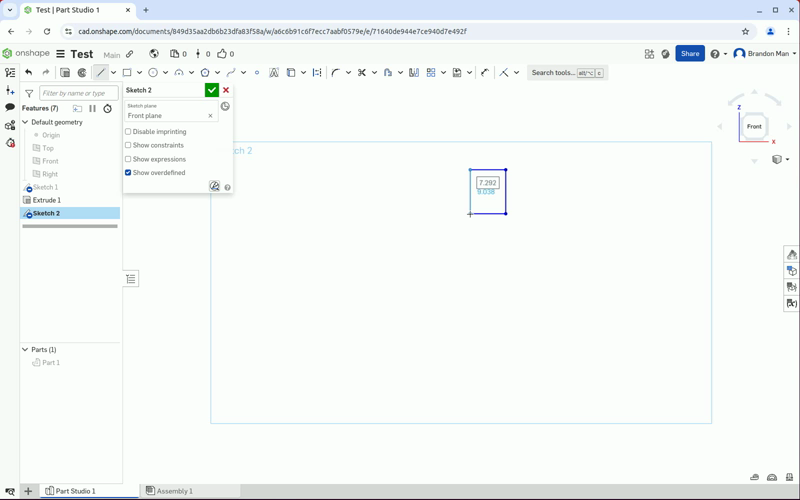
key_up(shift)
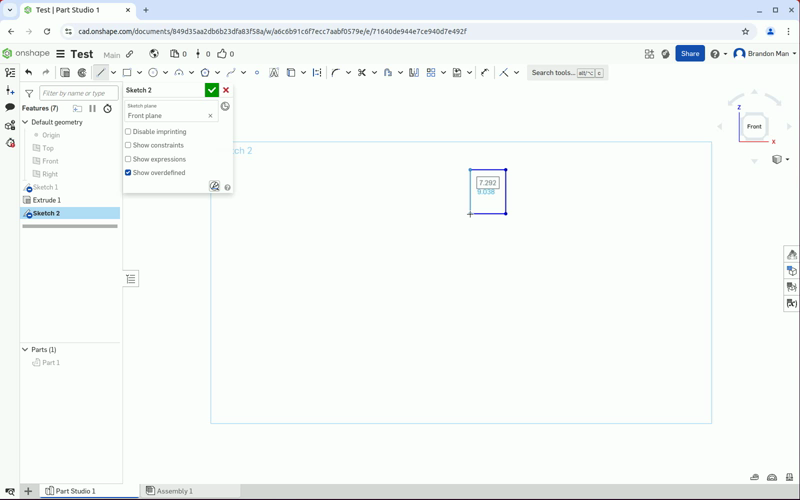
click(470, 213)
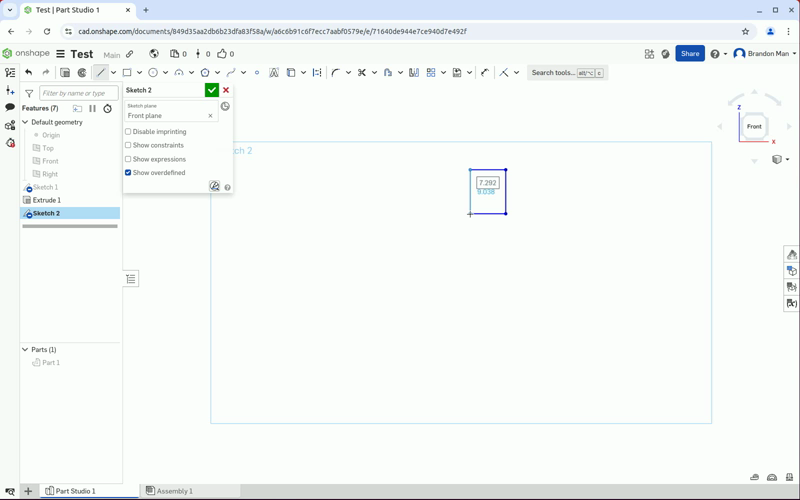
key(esc)
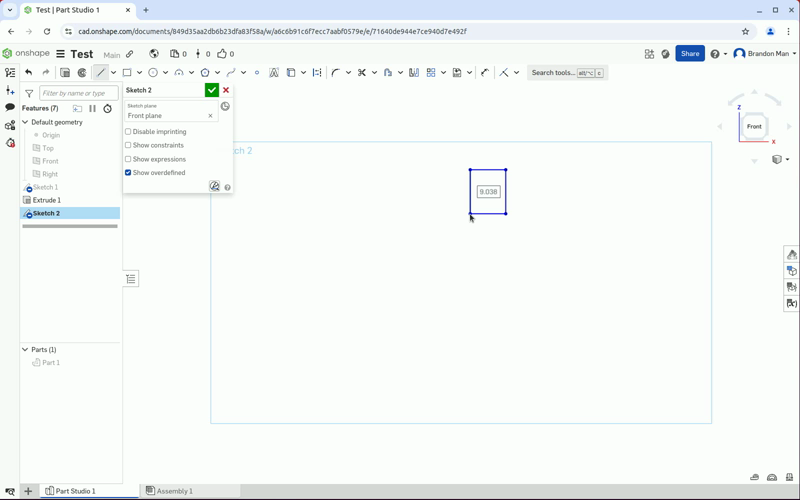
mouse_move(473, 180)
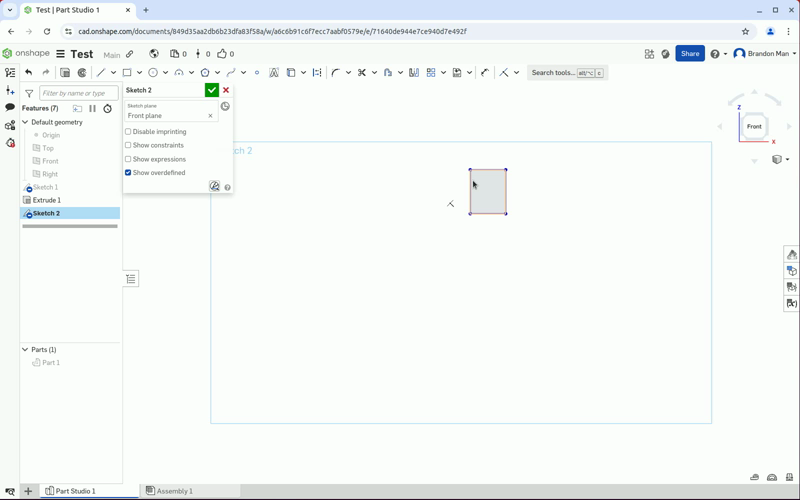
scroll(6)
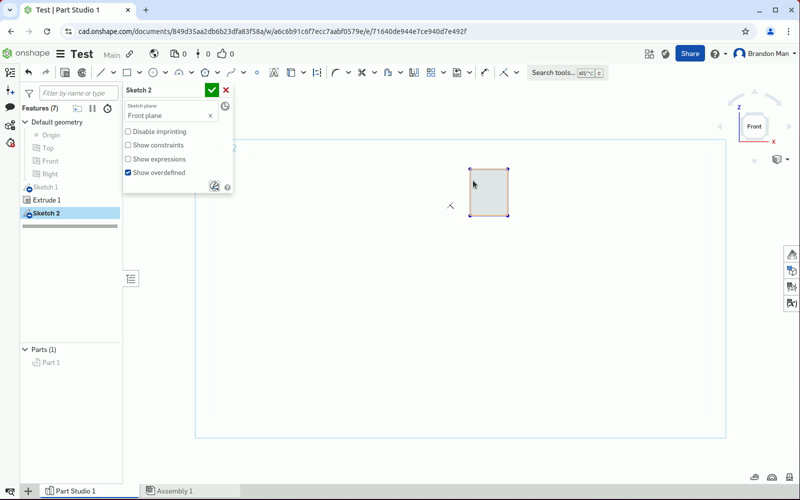
scroll(6)
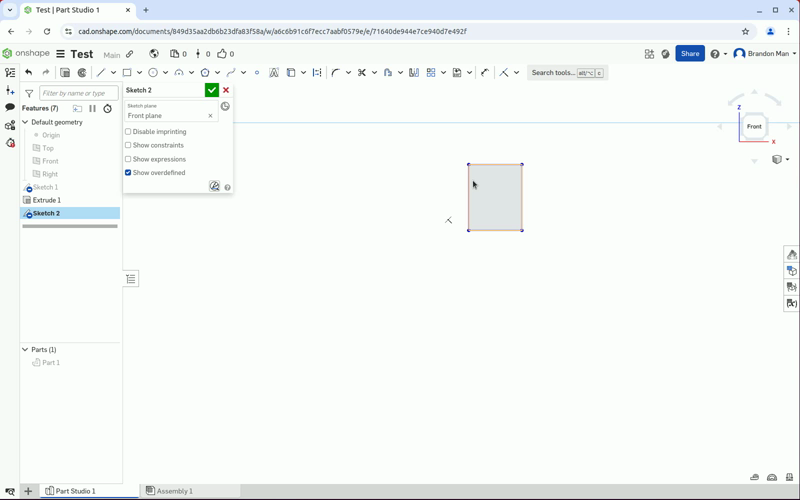
scroll(6)
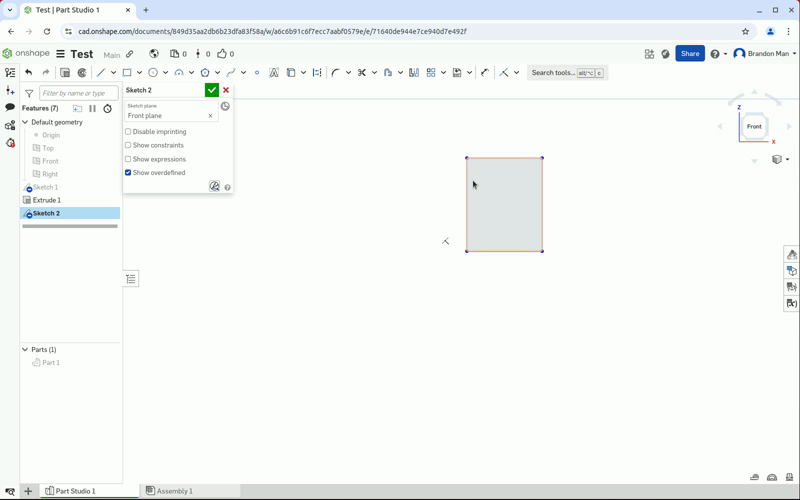
scroll(6)
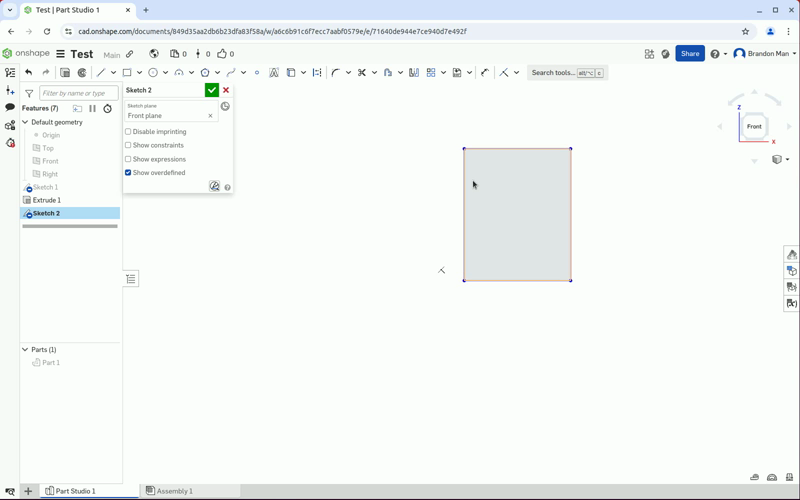
scroll(6)
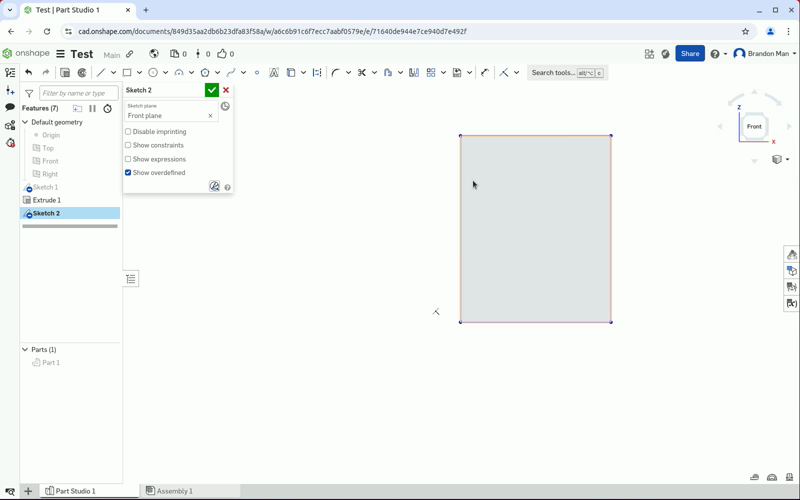
scroll(6)
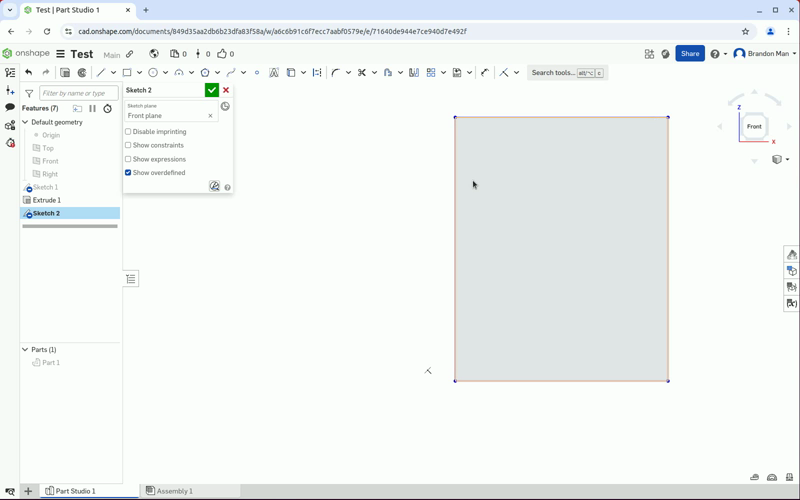
scroll(6)
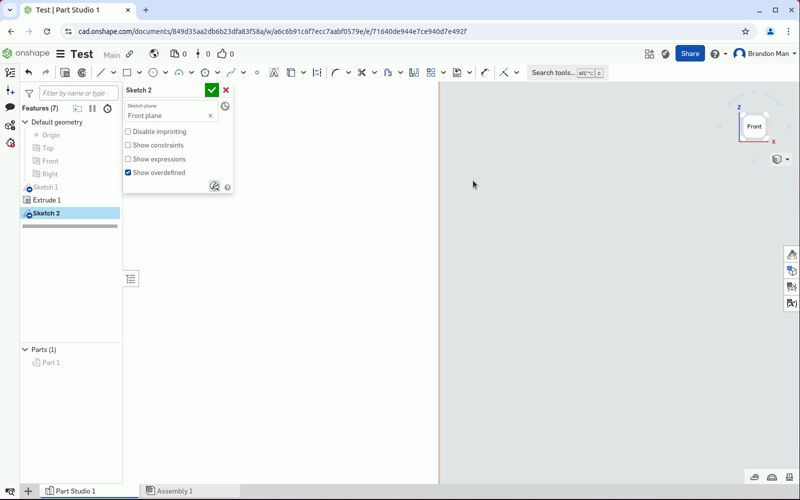
click(473, 180)
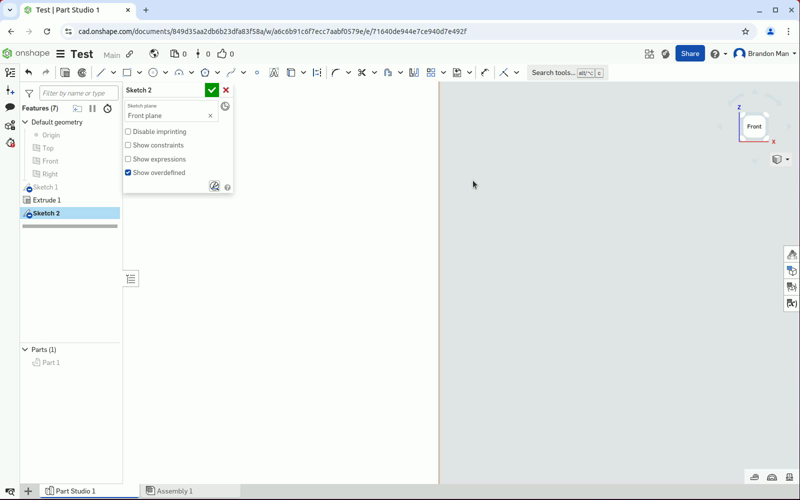
scroll(-6)
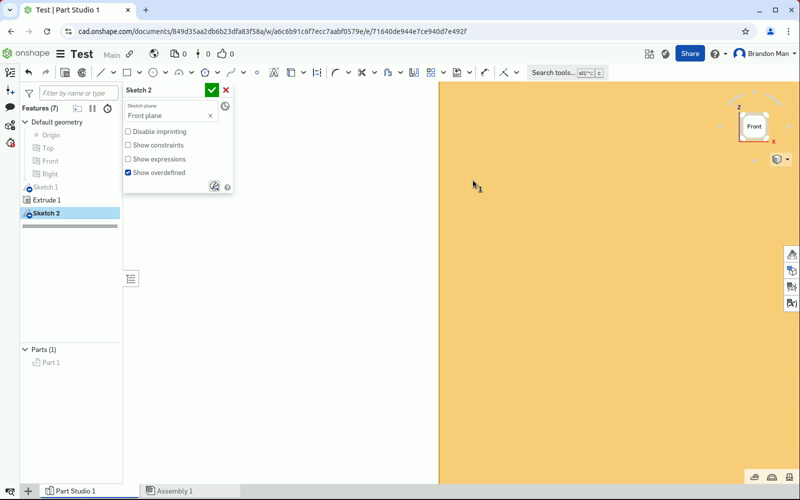
scroll(-6)
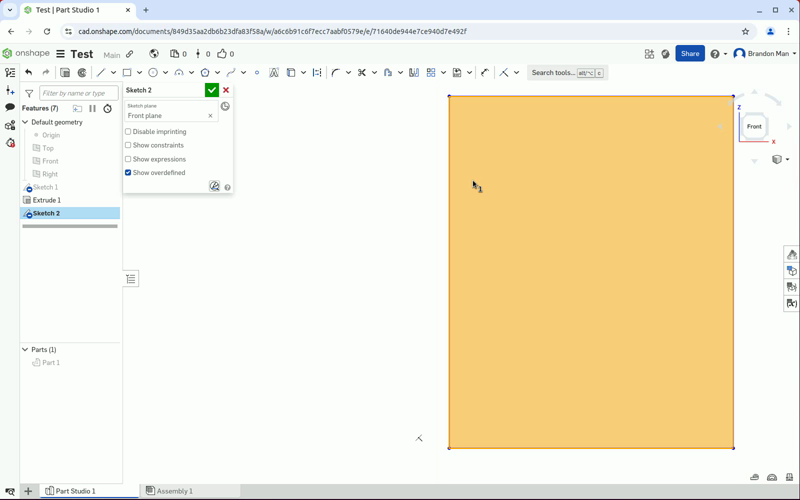
scroll(-6)
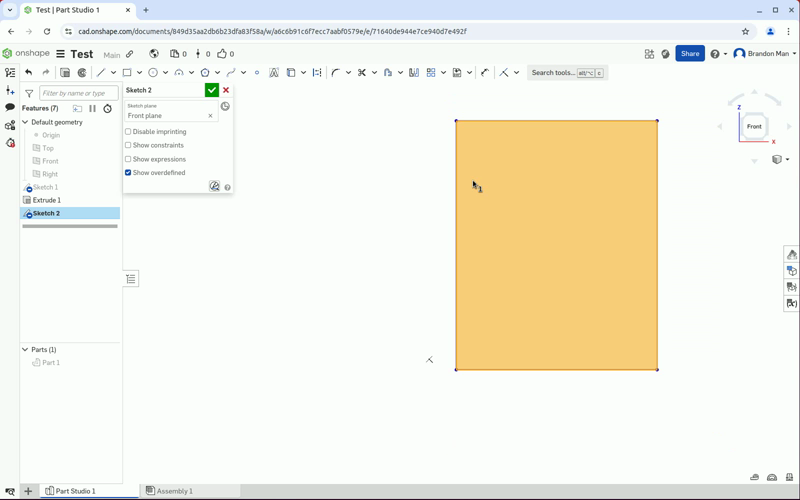
scroll(-6)
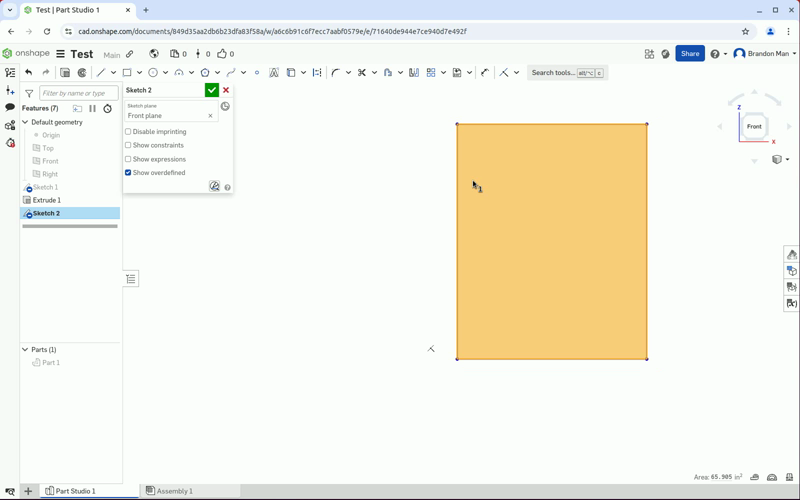
scroll(-6)
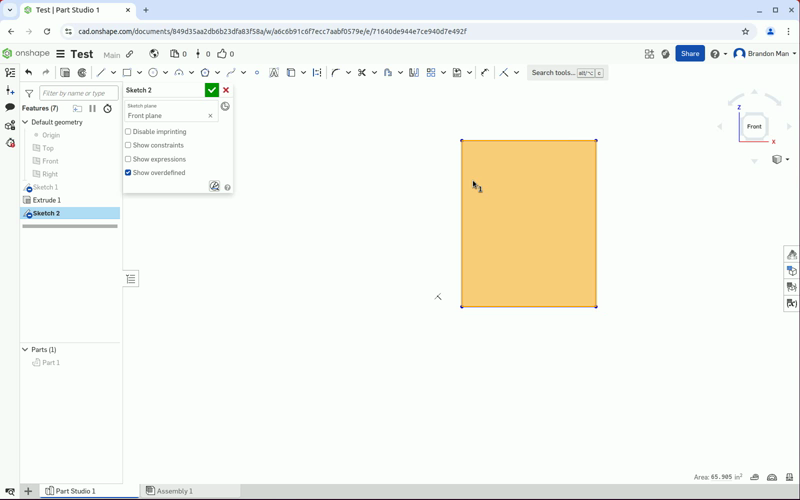
scroll(-6)
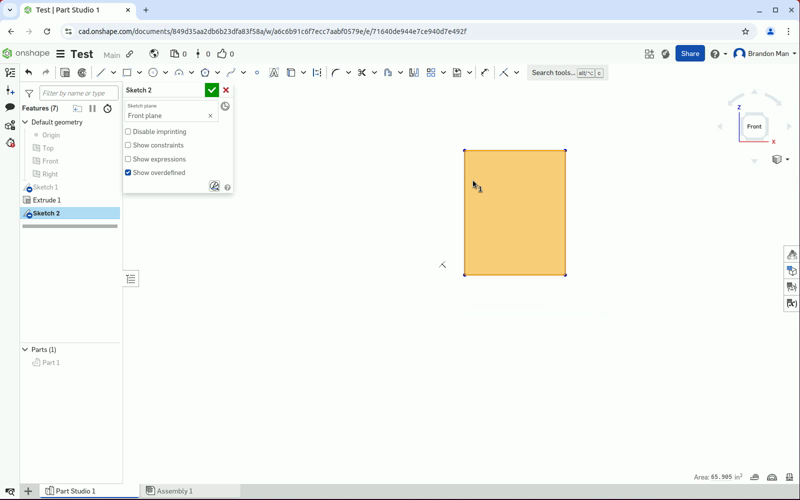
scroll(-6)
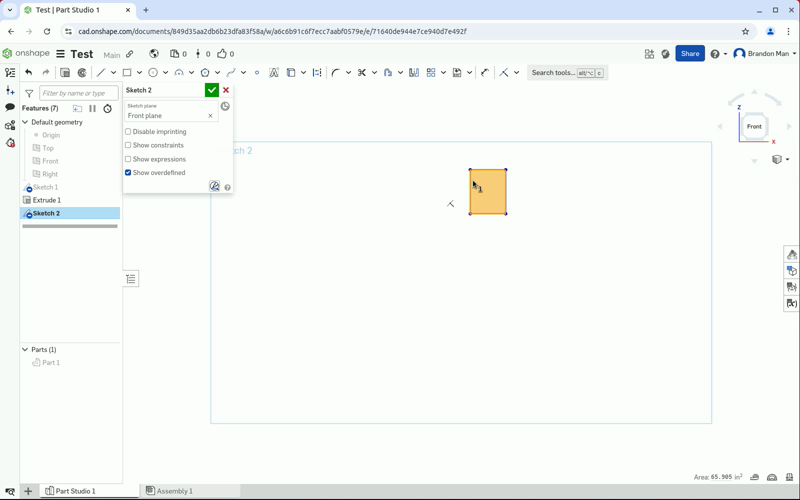
mouse_move(73, 352)
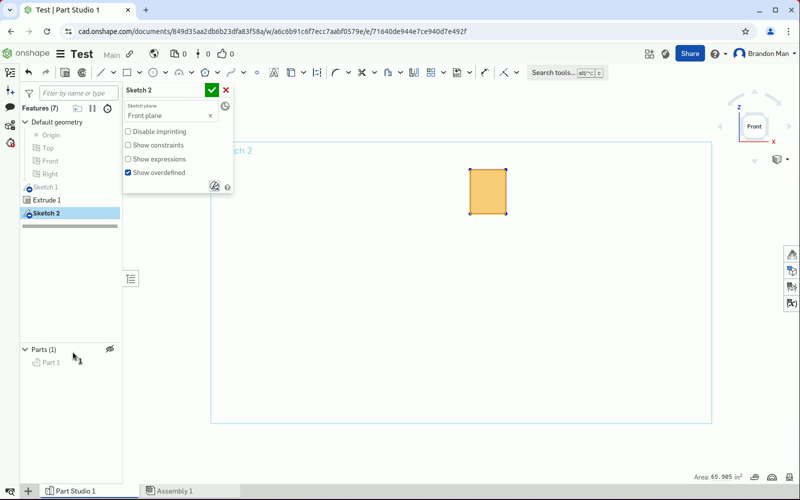
key(shift+y)
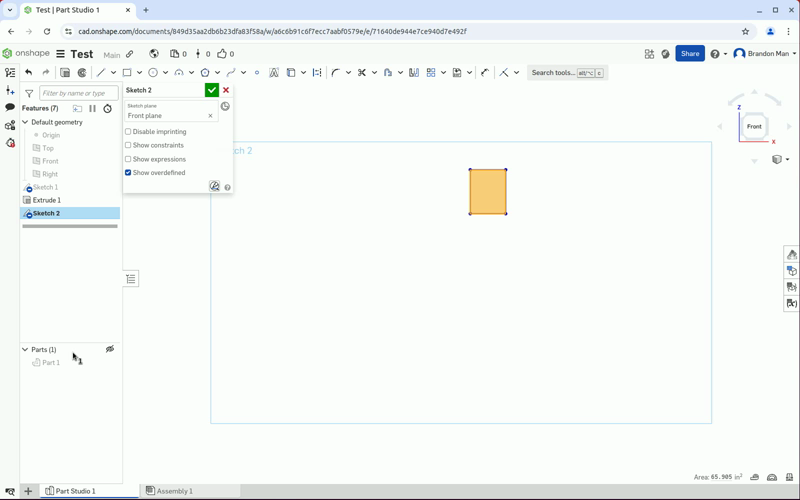
key(shift+e)
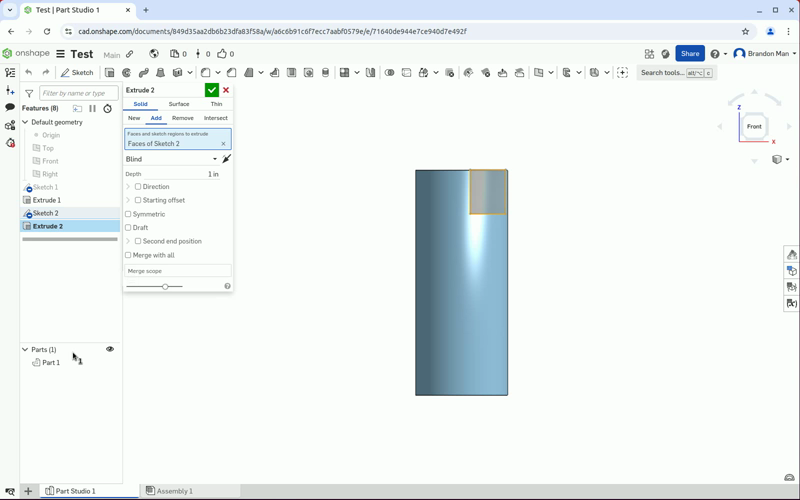
mouse_move(143, 106)
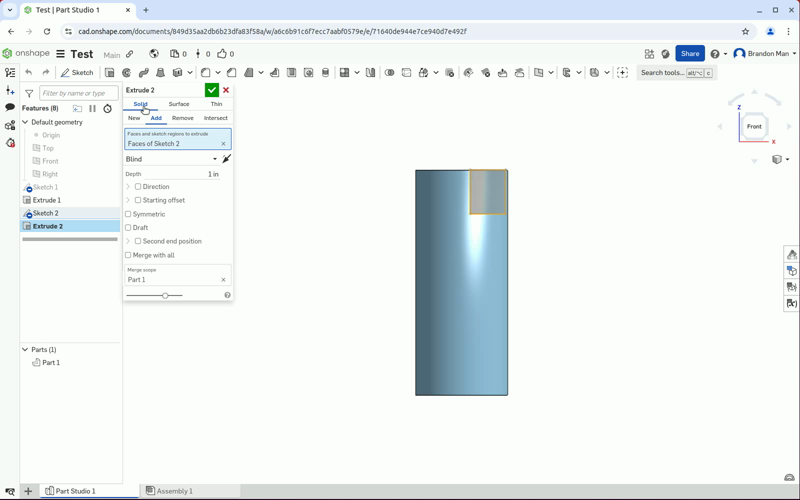
click(143, 106)
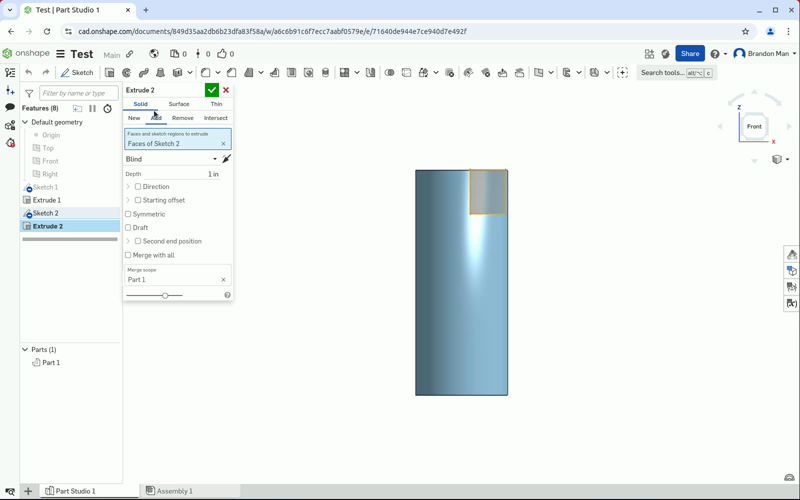
mouse_move(186, 120)
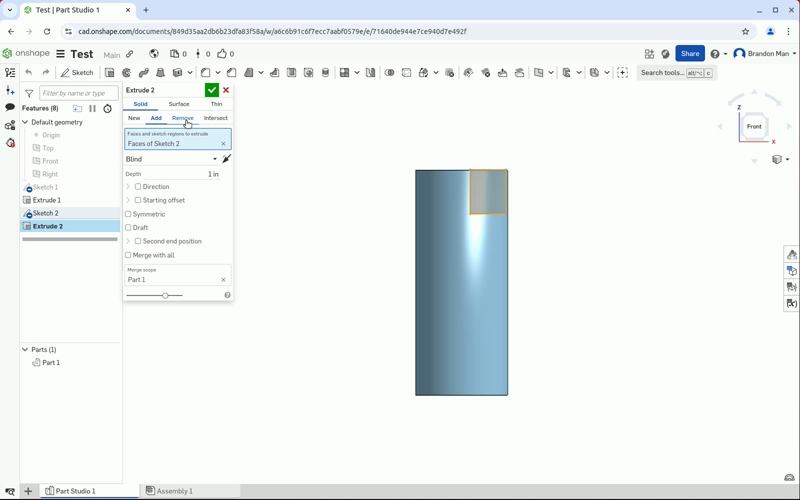
click(186, 120)
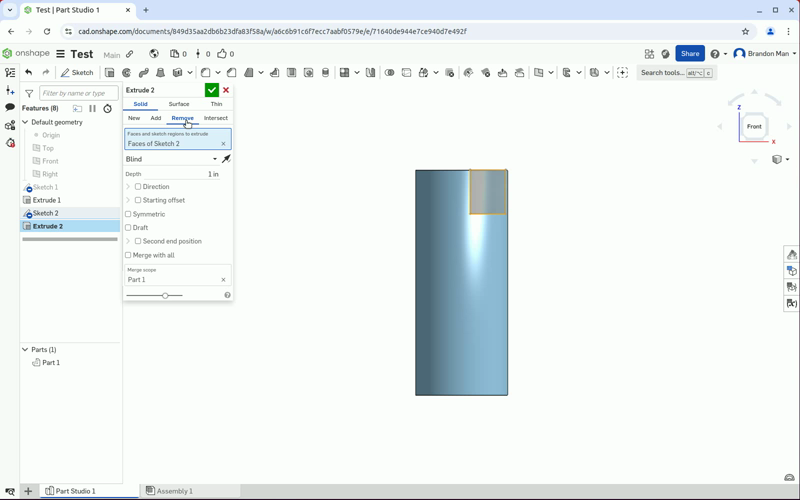
key(tab, 4)
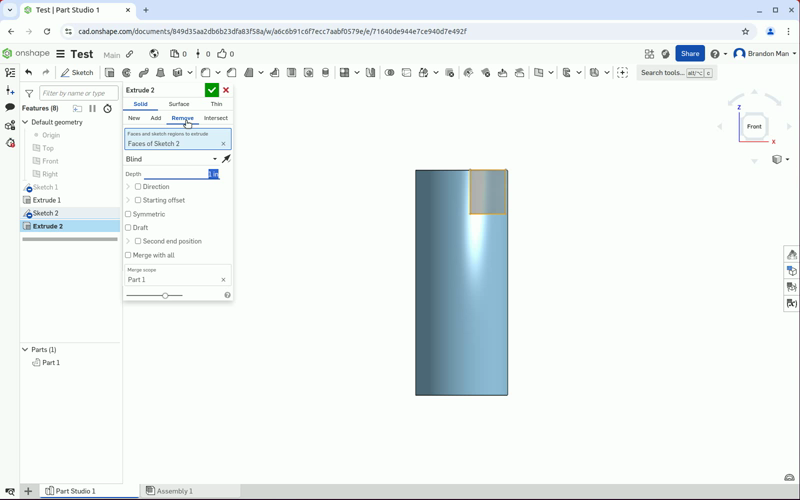
text(-46.216)
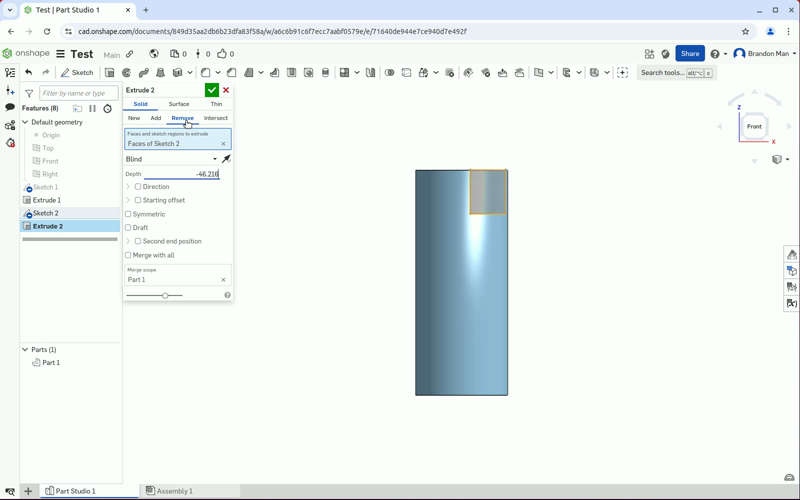
key(tab, 3)
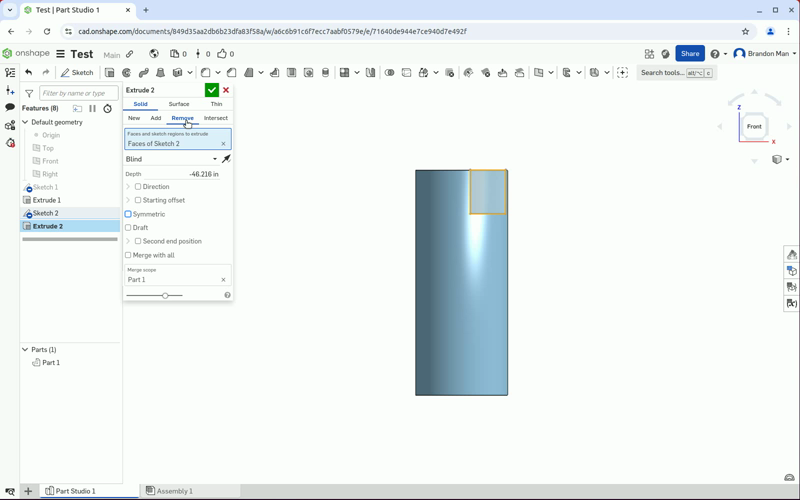
key(space)
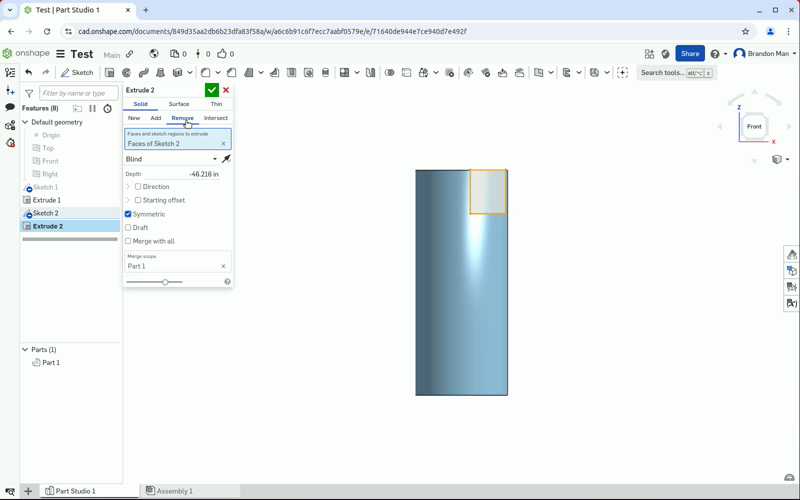
key(tab, 2)
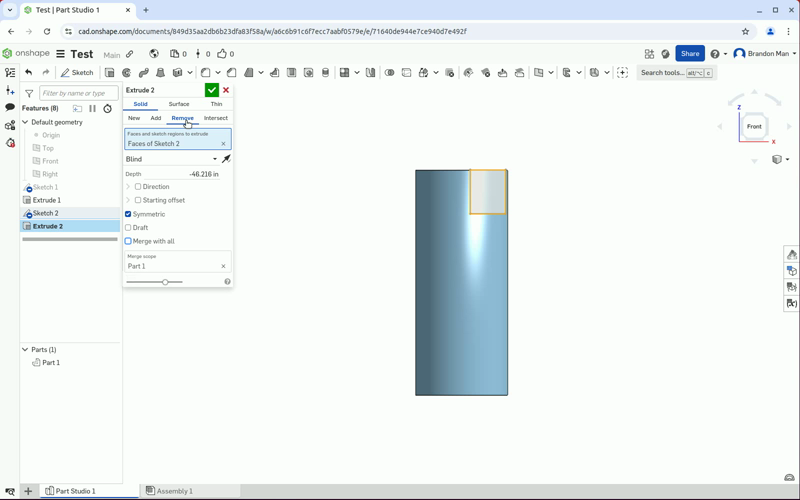
key(space)
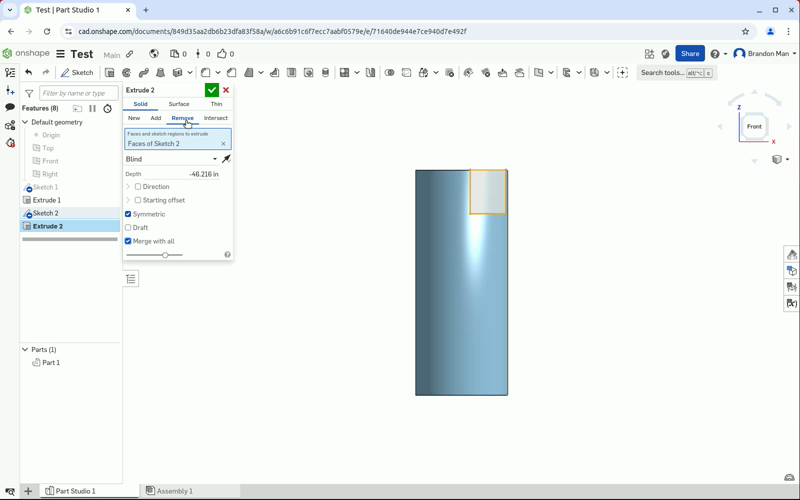
key(enter)
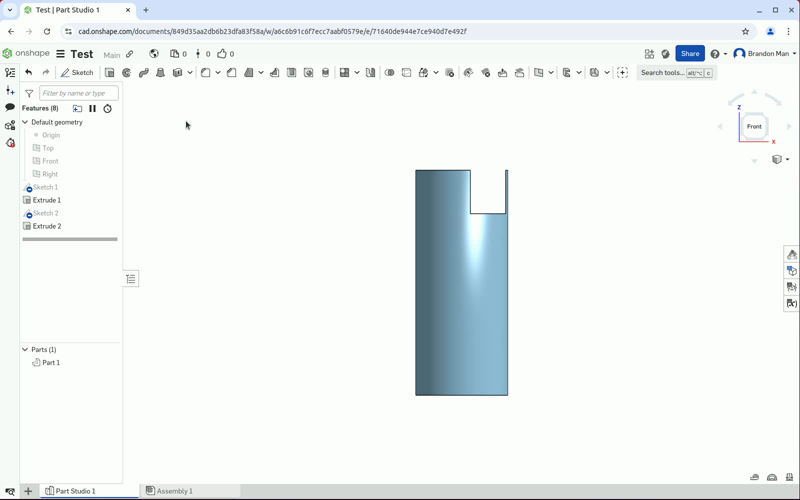
key(shift+h)
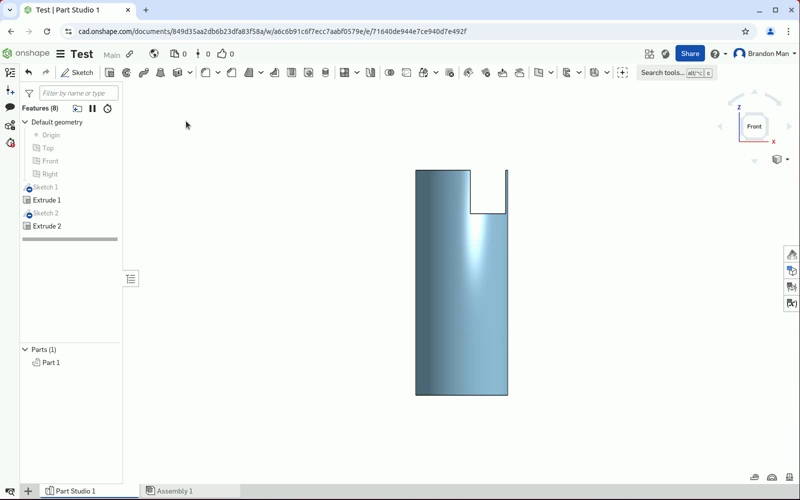
key(shift+h)
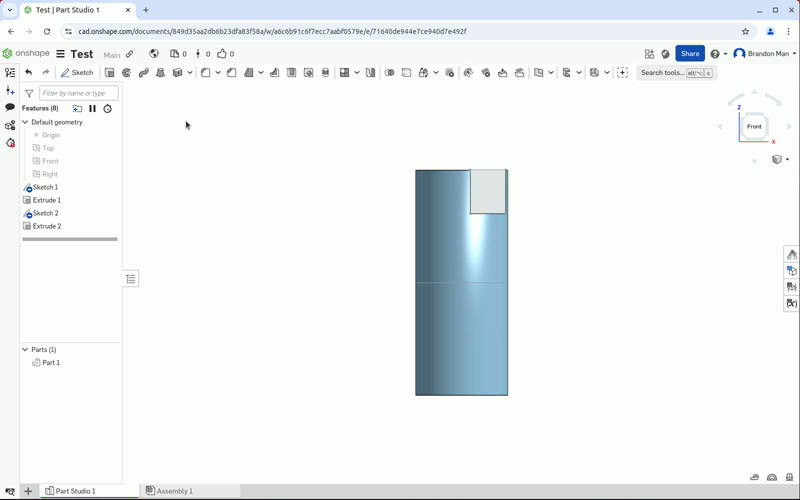
key(shift+7)
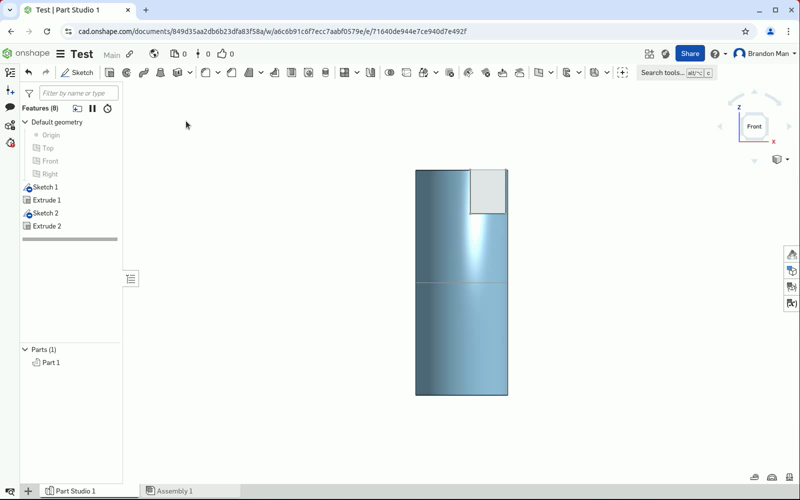
key(left, 2)
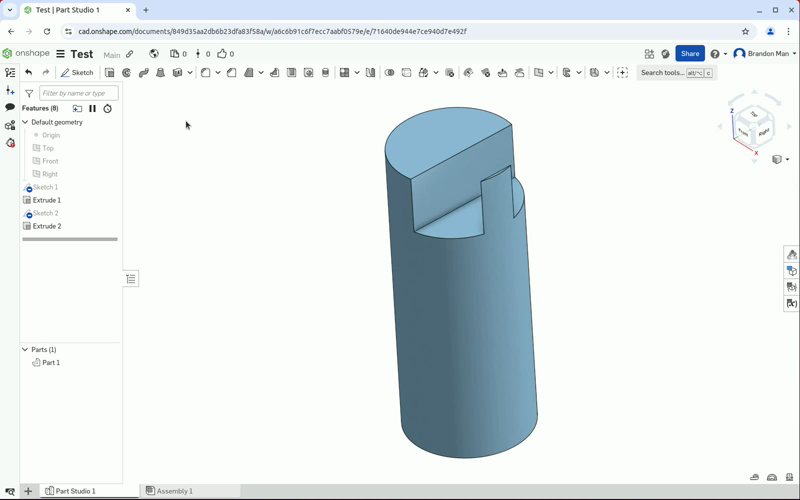
key(down, 2)
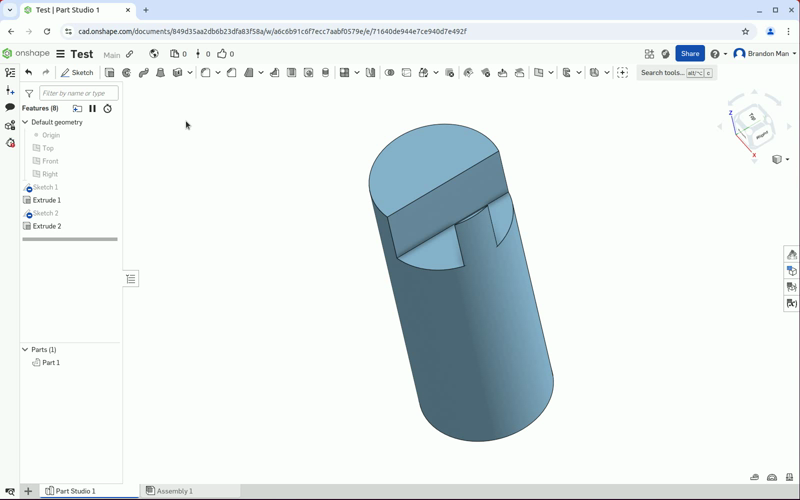
key(up, 2)
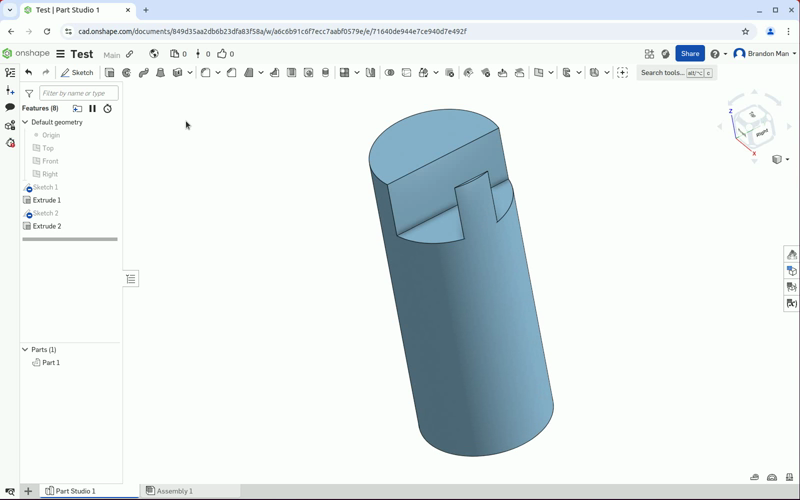
key(right, 2)
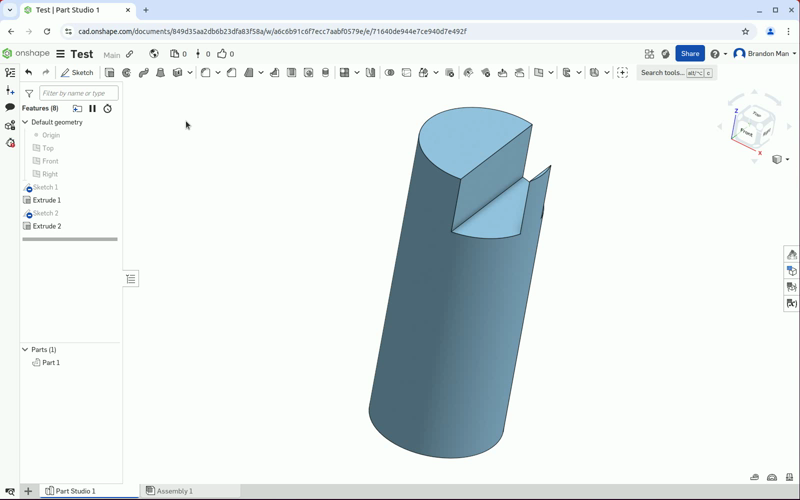
mouse_move(73, 189)
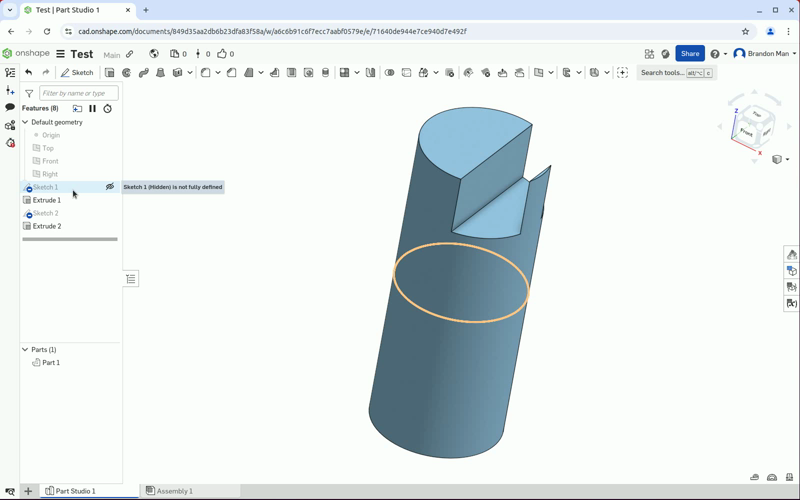
click(73, 189)